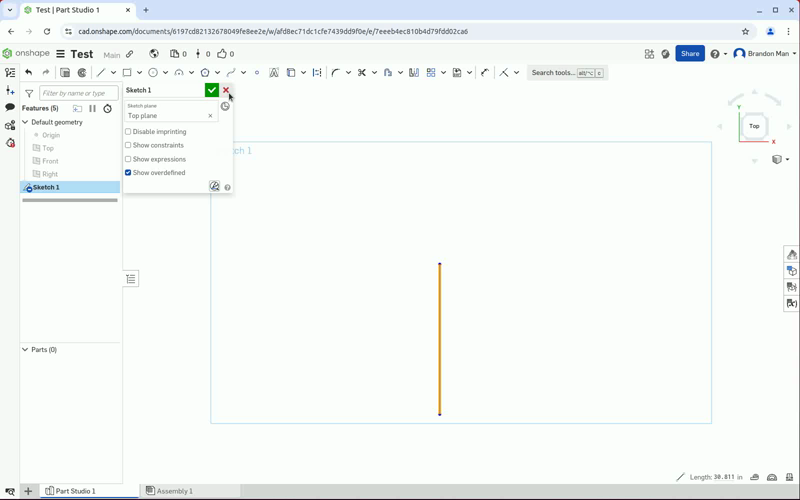
key(shift+h)
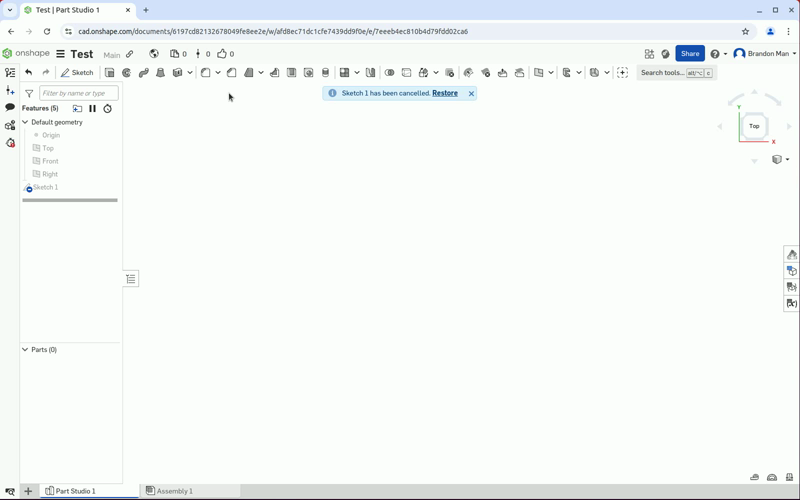
mouse_move(73, 352)
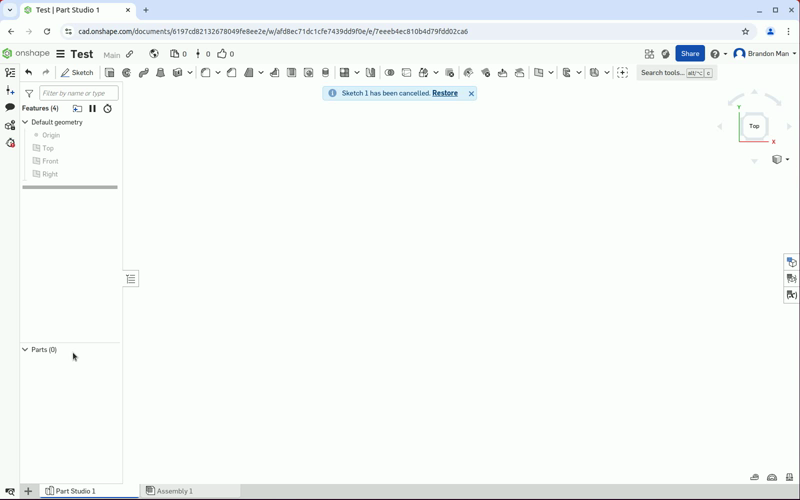
key(y)
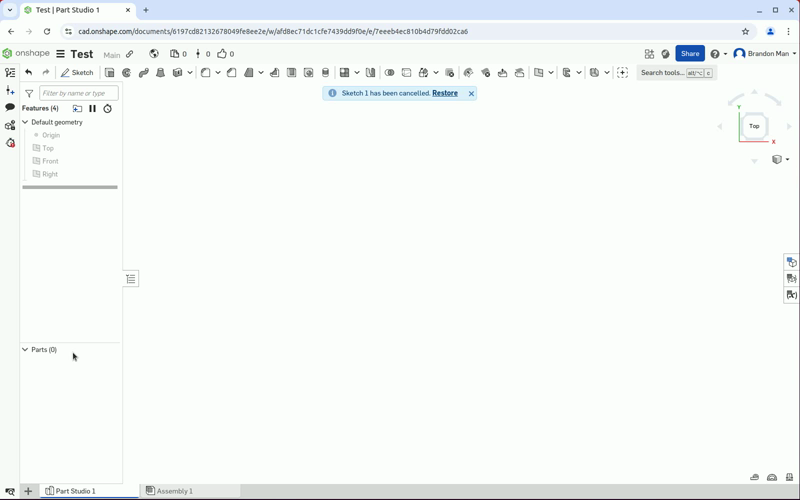
key(shift+p)
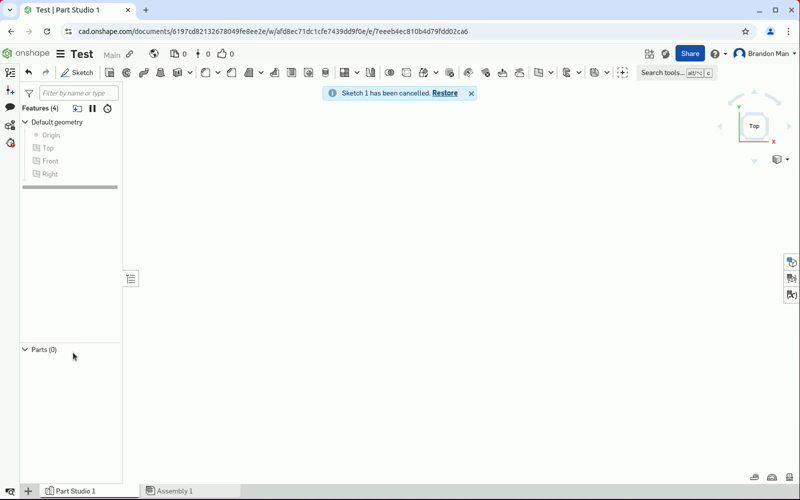
key(space)
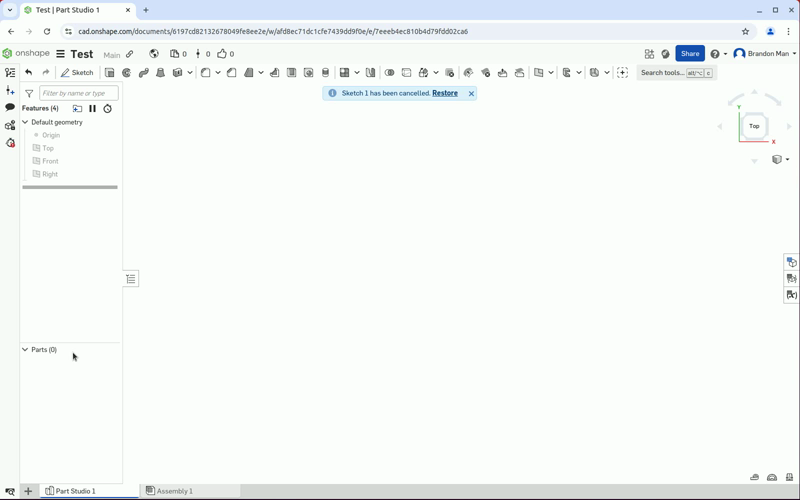
key_down(shift)
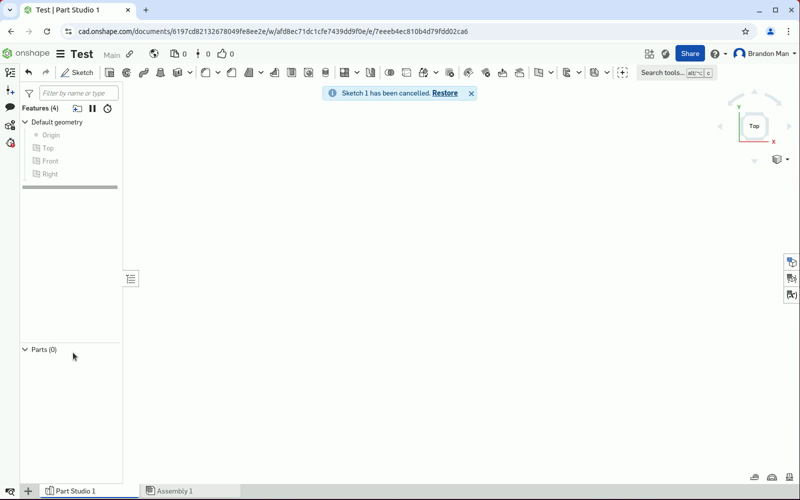
key(up)
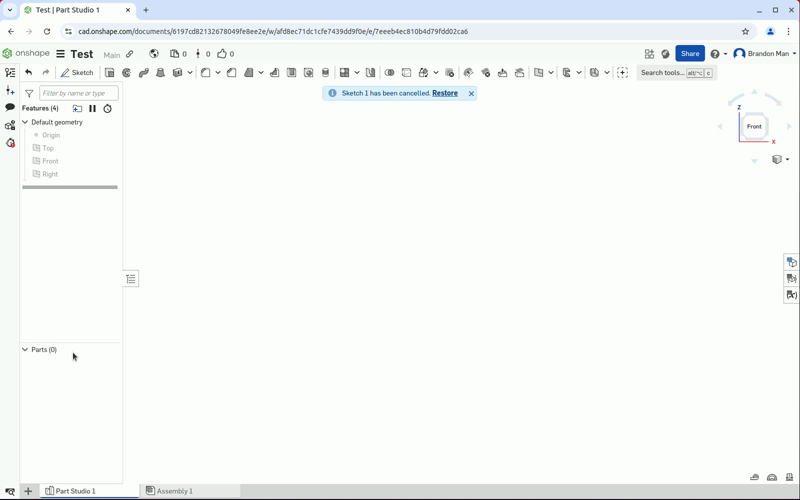
key_up(shift)
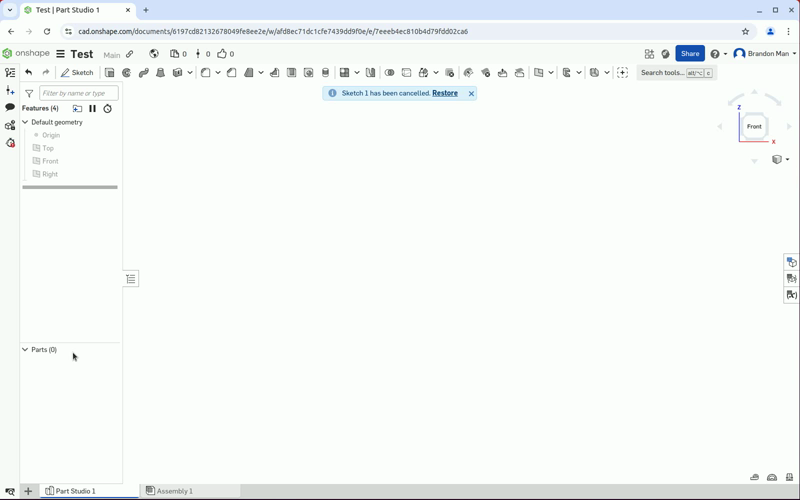
key(space)
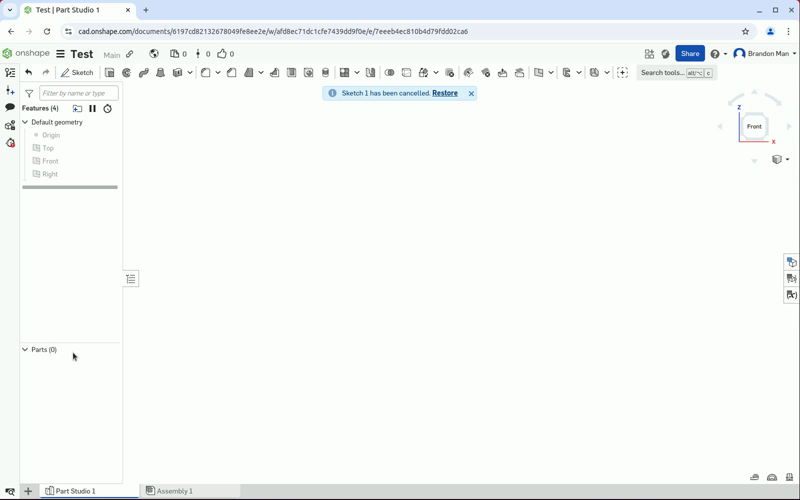
key_down(shift)
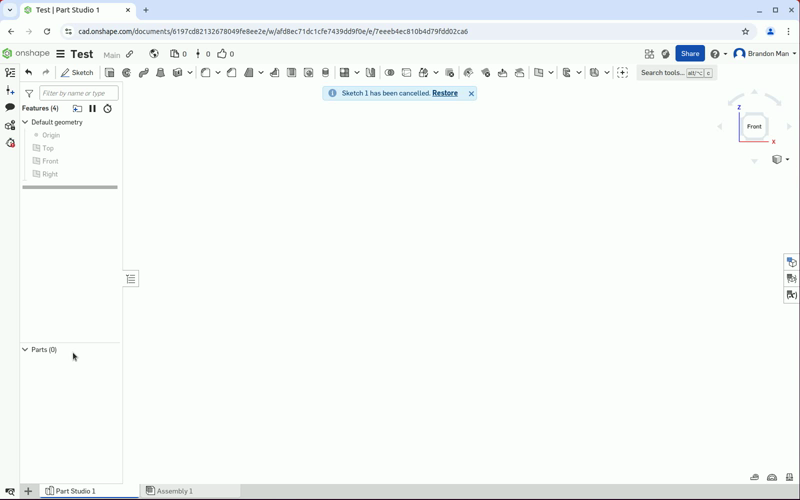
key(left)
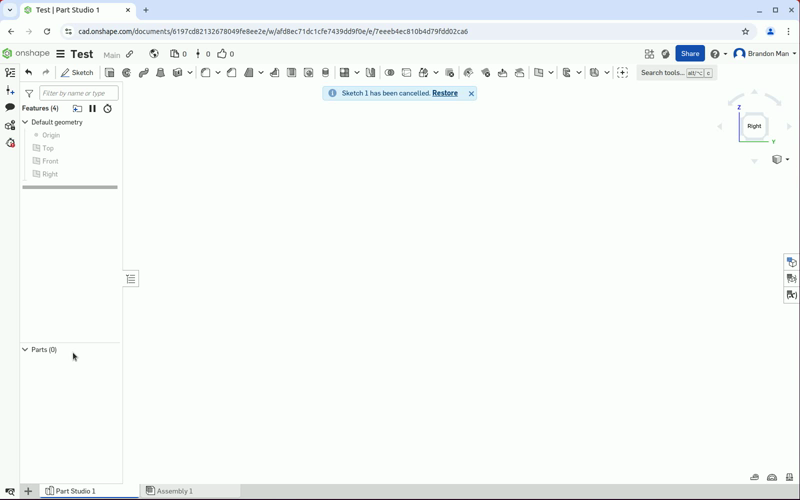
key_up(shift)
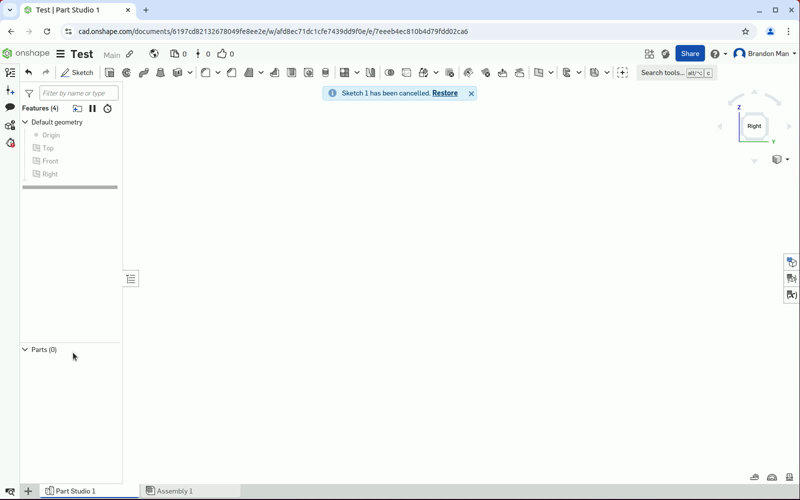
mouse_move(73, 352)
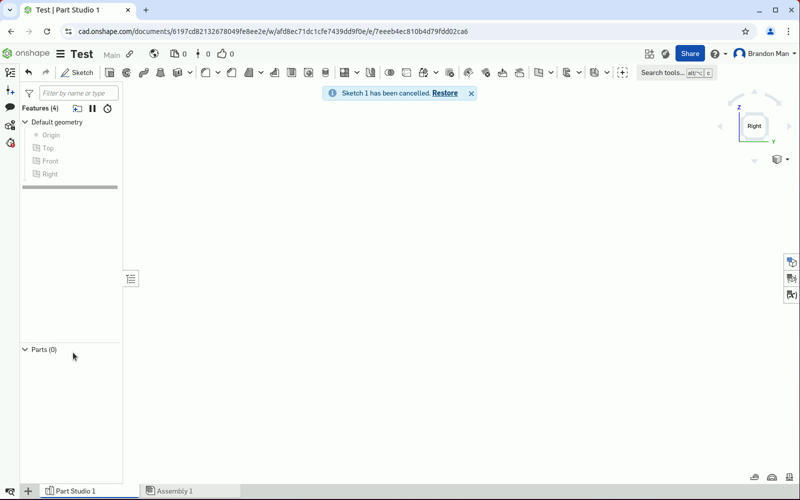
key(shift+y)
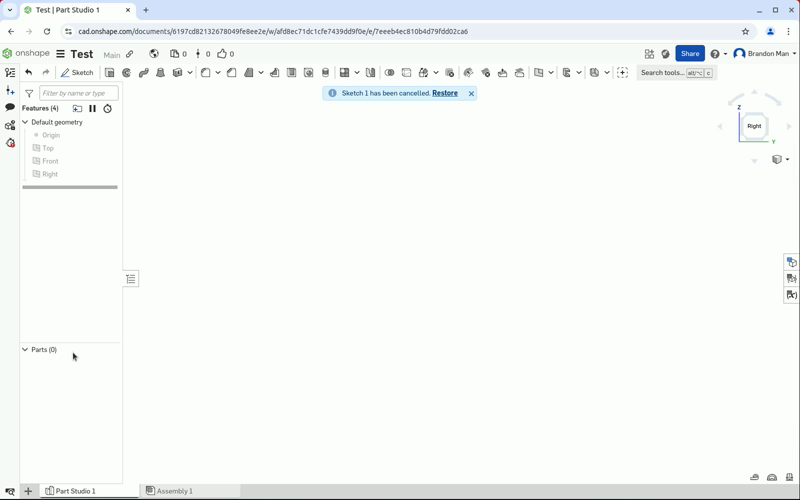
key(shift+s)
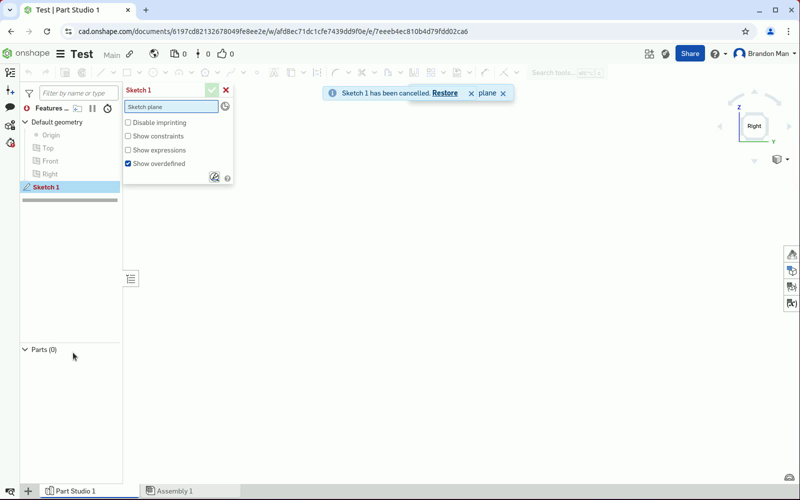
mouse_move(73, 176)
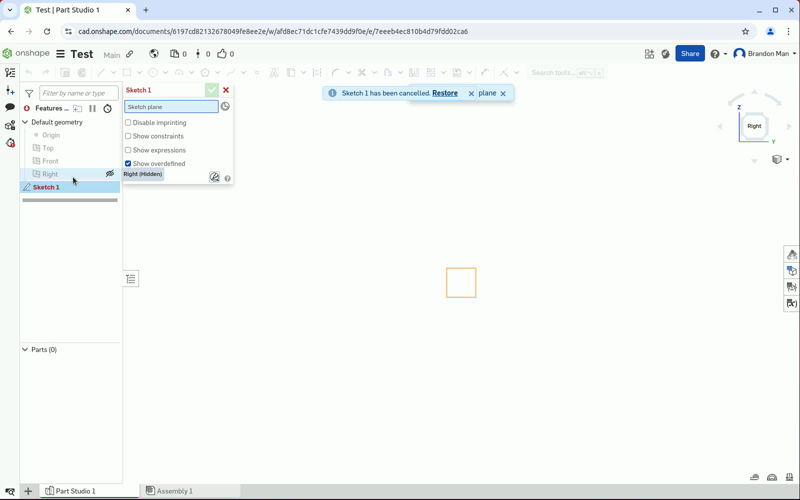
click(73, 176)
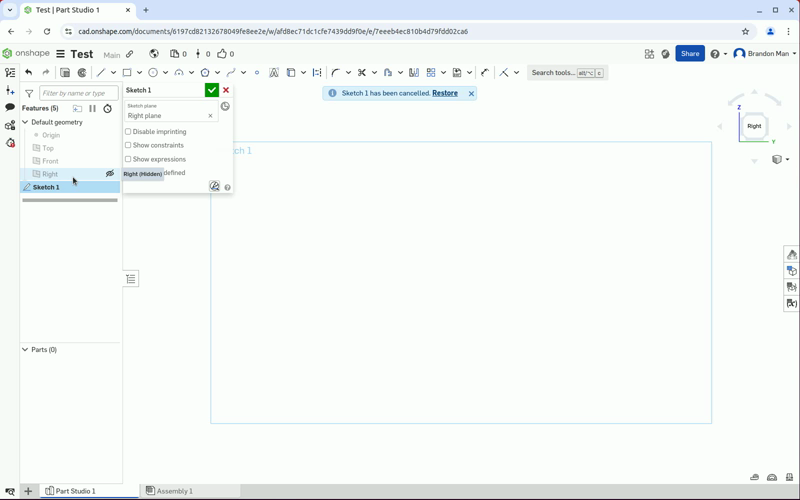
mouse_move(73, 352)
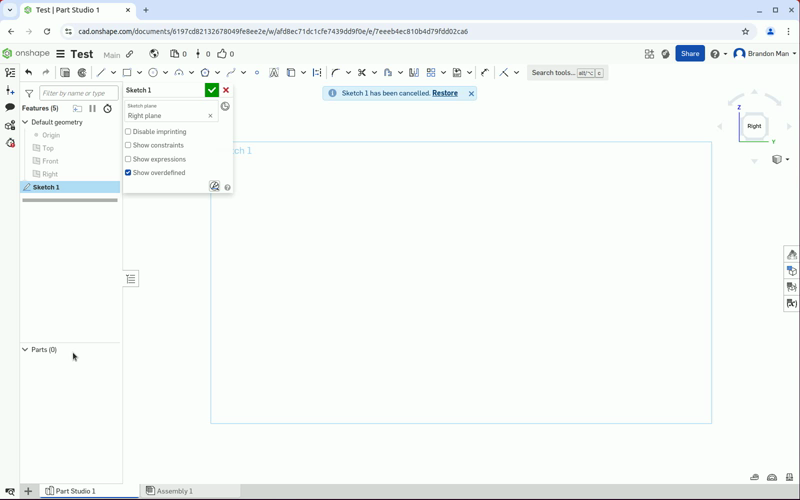
key(y)
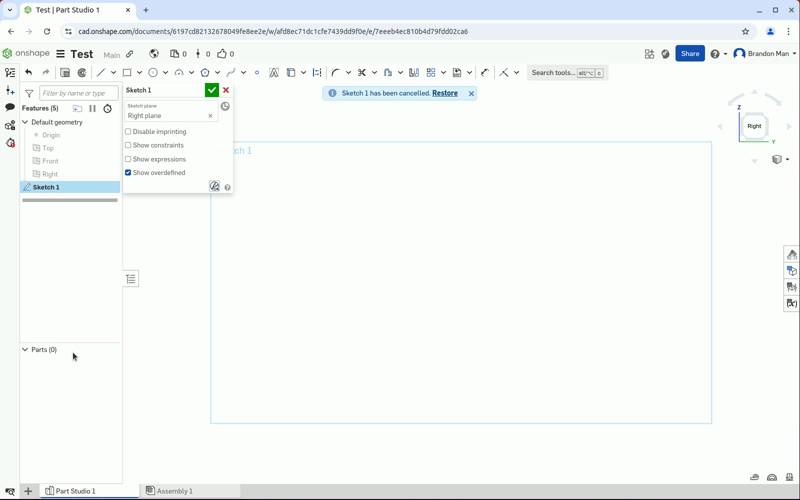
key(c)
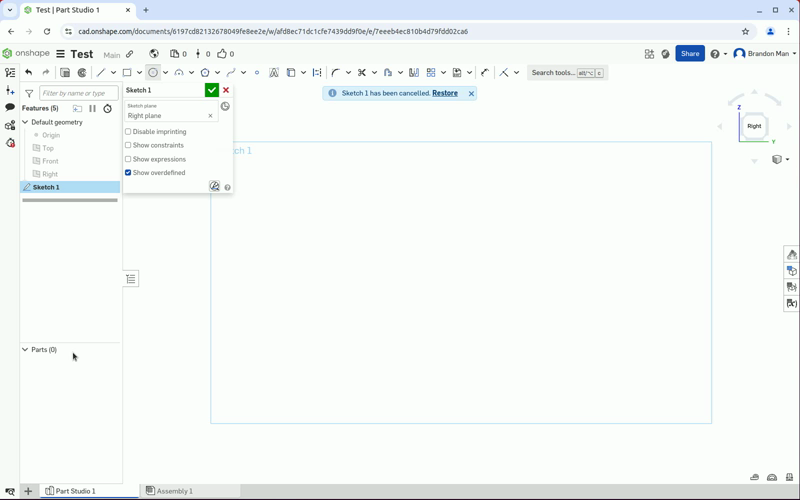
key_down(shift)
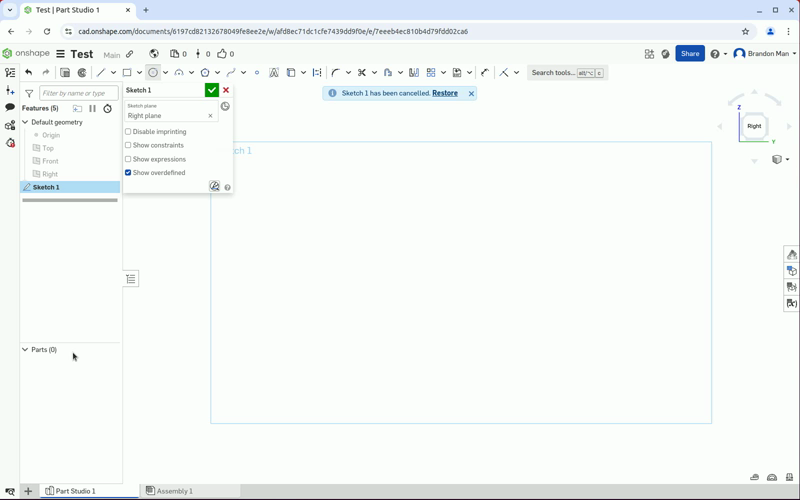
mouse_move(460, 282)
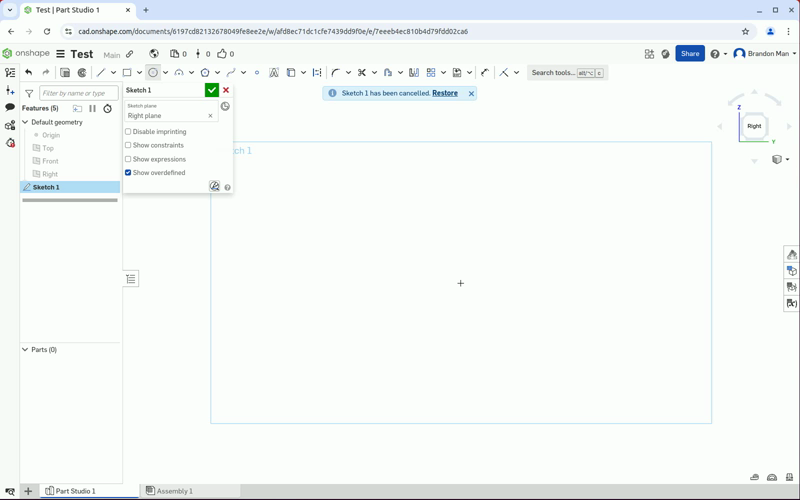
click(460, 282)
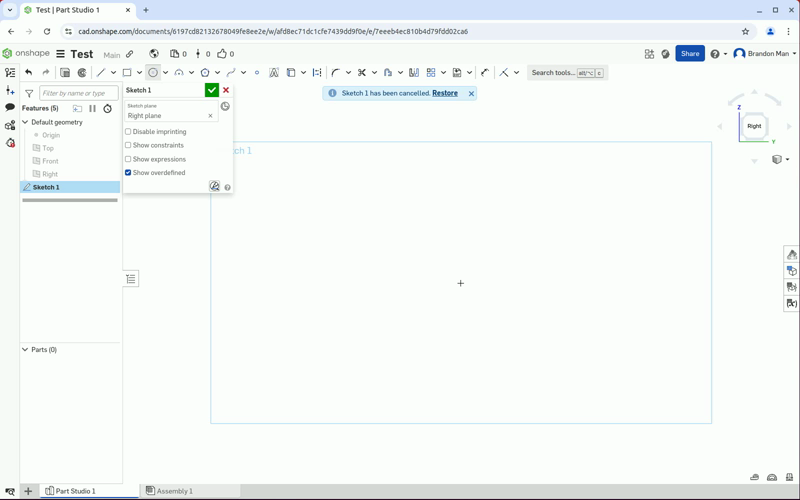
key_up(shift)
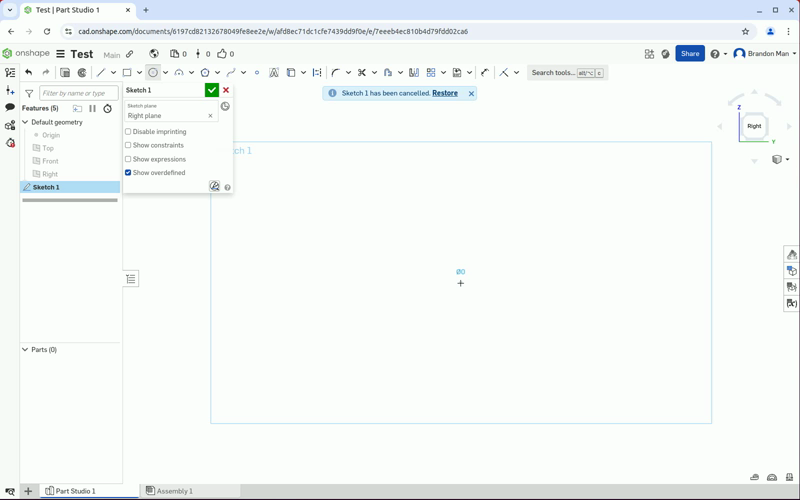
mouse_move(490, 282)
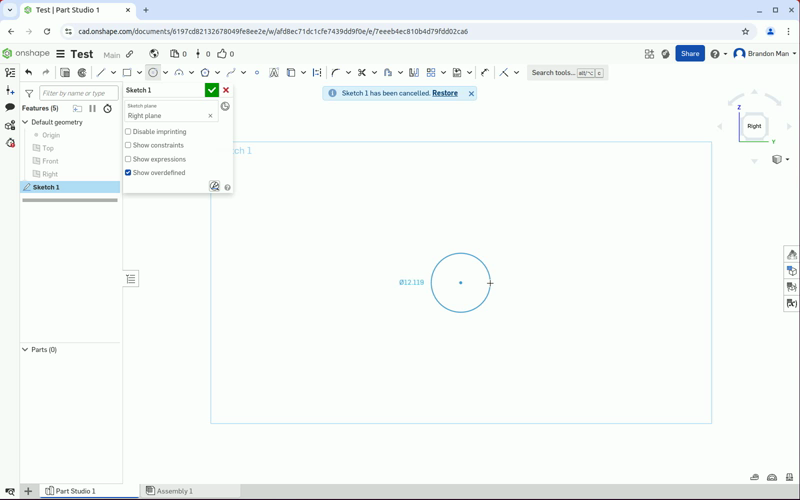
click(490, 282)
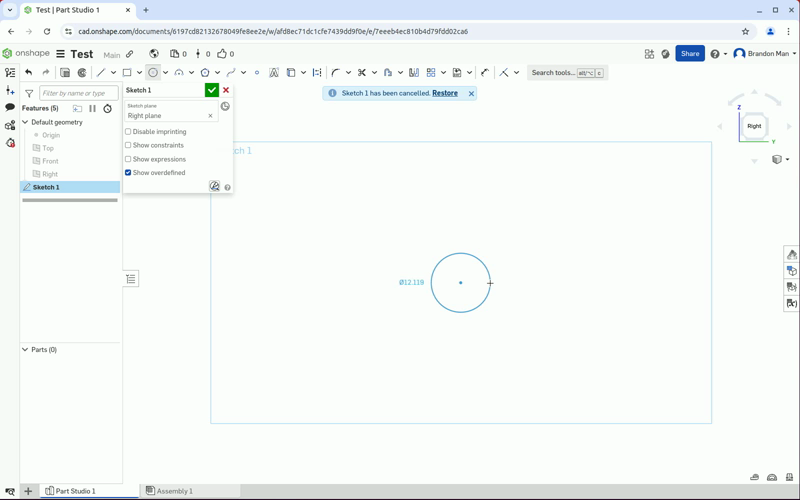
key(esc)
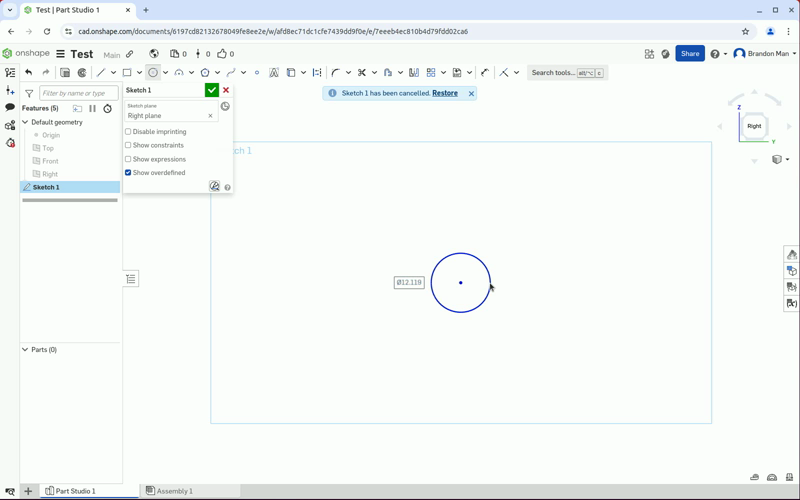
mouse_move(447, 294)
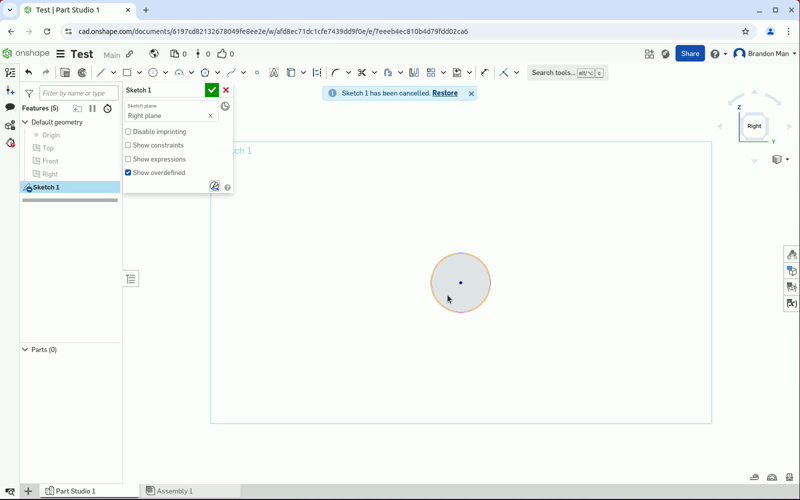
click(447, 294)
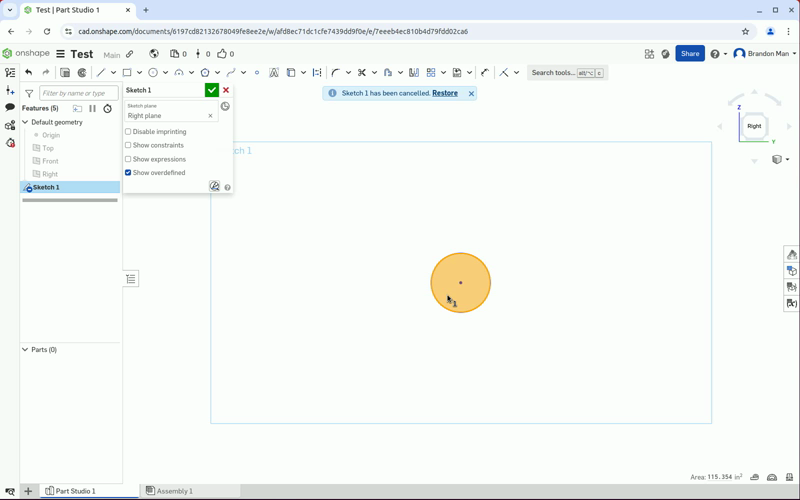
mouse_move(73, 352)
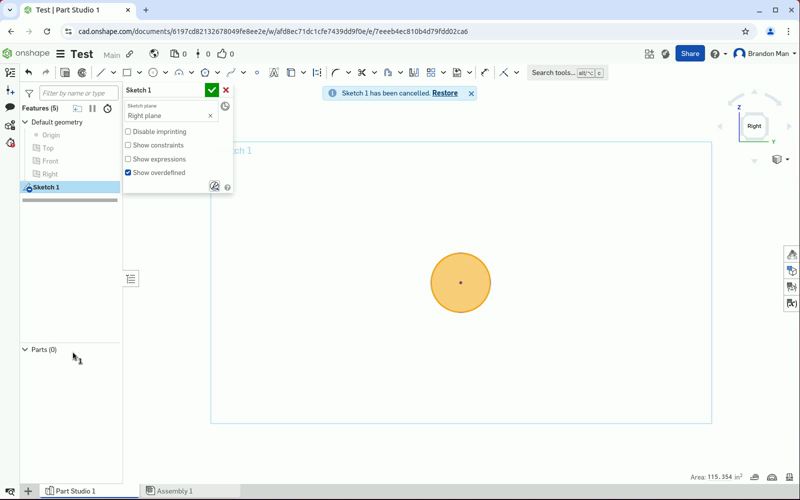
key(shift+y)
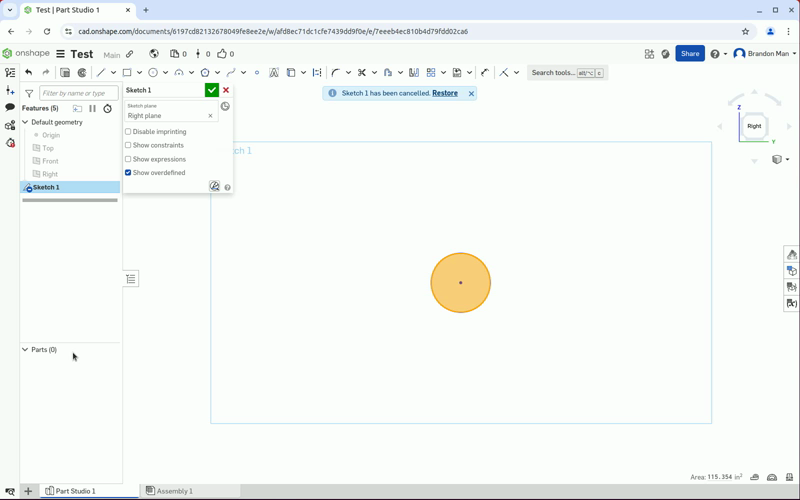
key(shift+e)
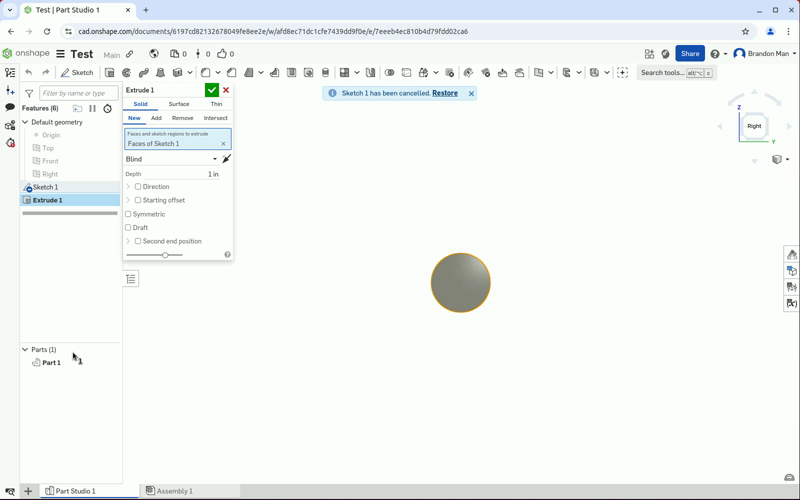
mouse_move(143, 106)
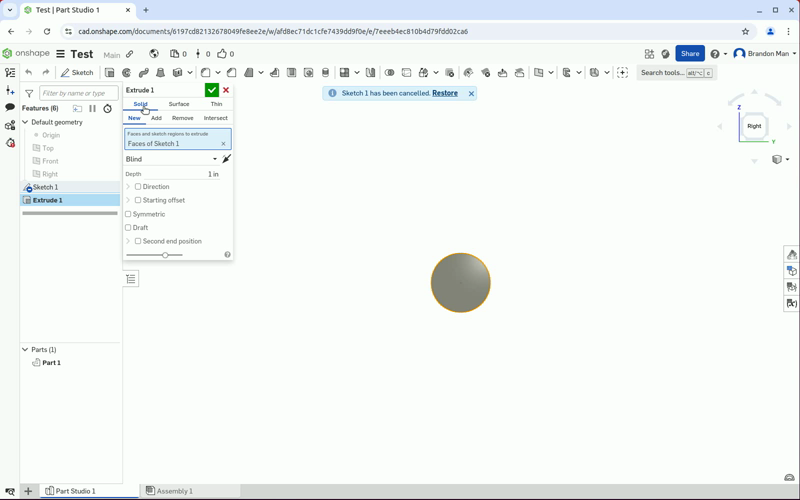
click(143, 106)
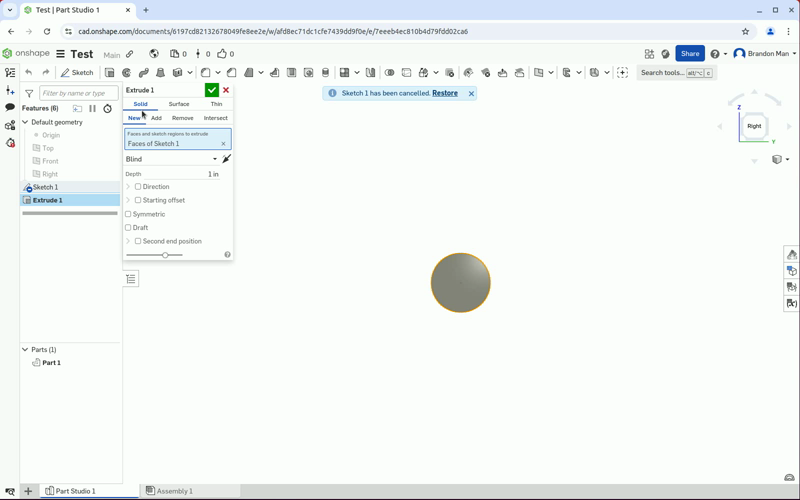
mouse_move(137, 120)
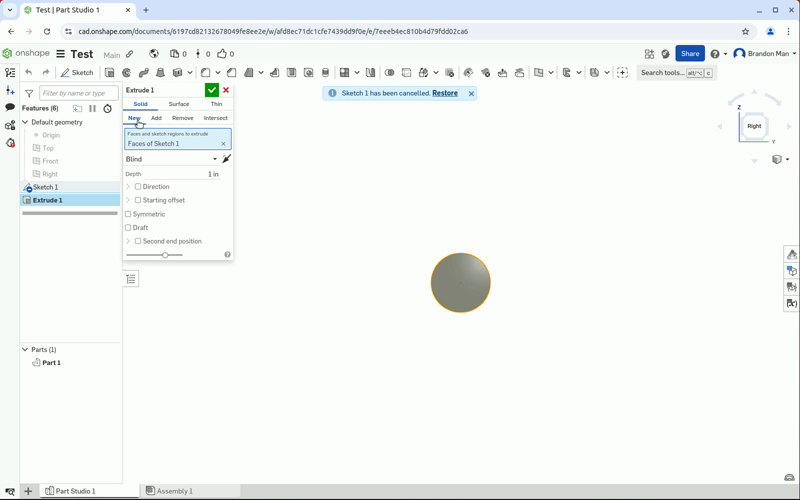
click(137, 120)
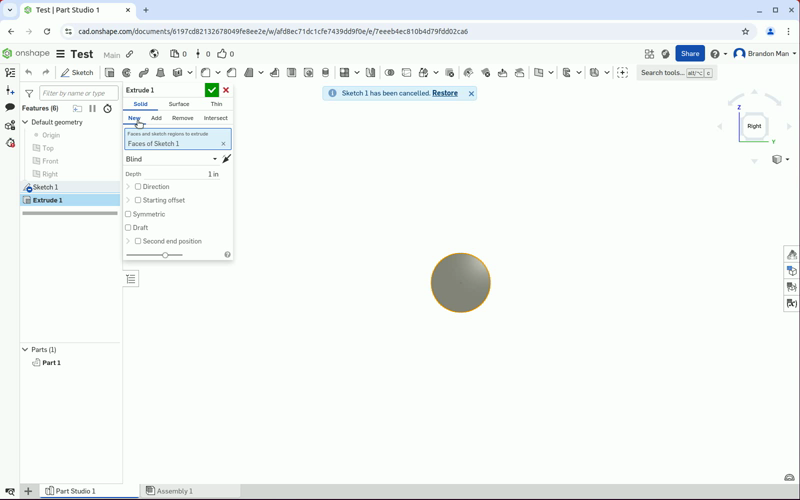
key(tab, 4)
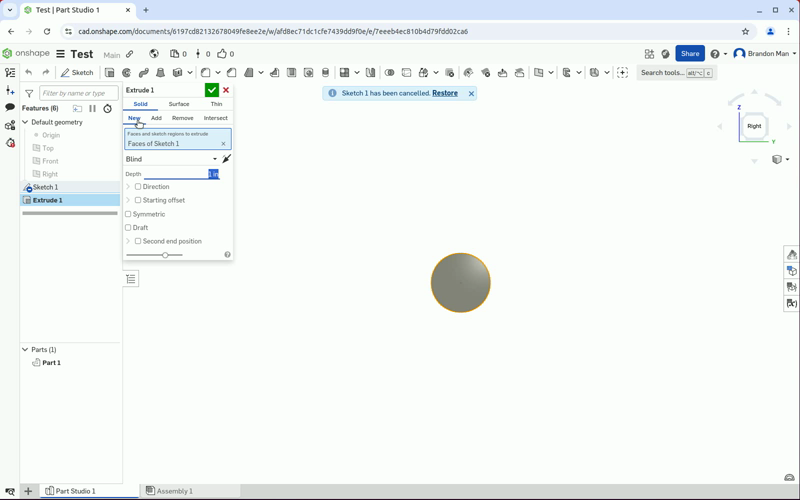
text(1.204)
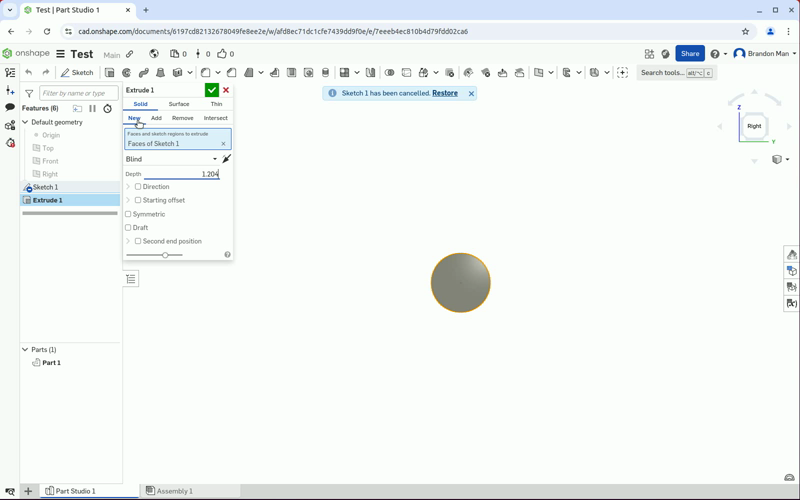
key(enter)
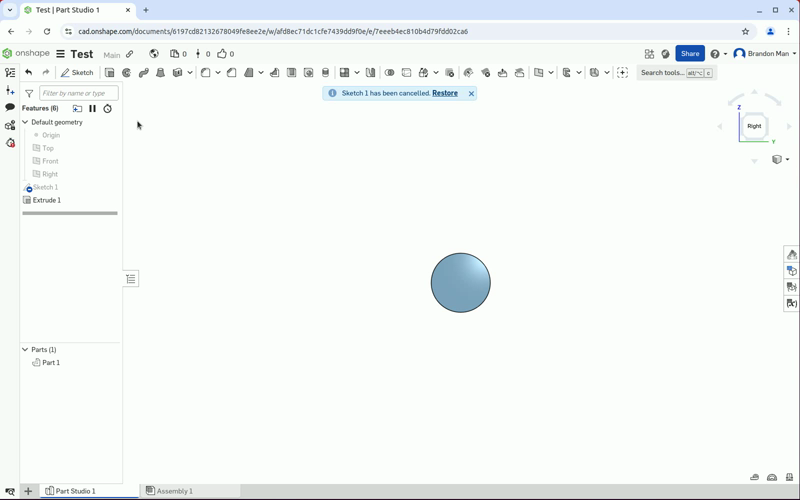
key(shift+h)
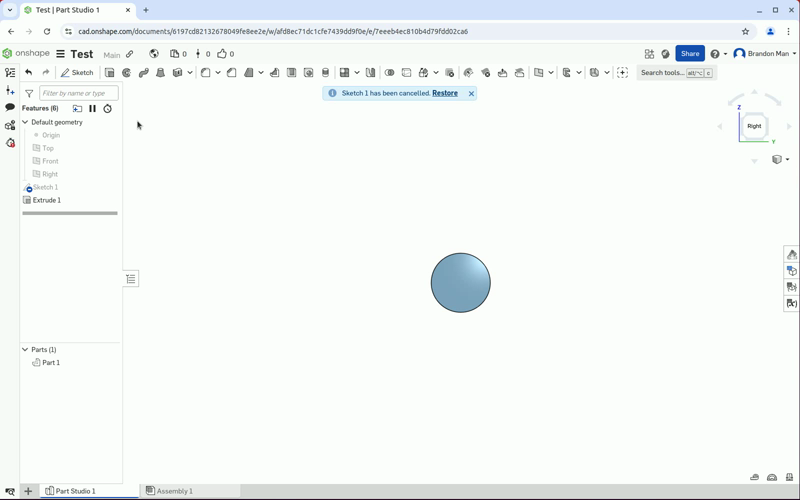
key(shift+h)
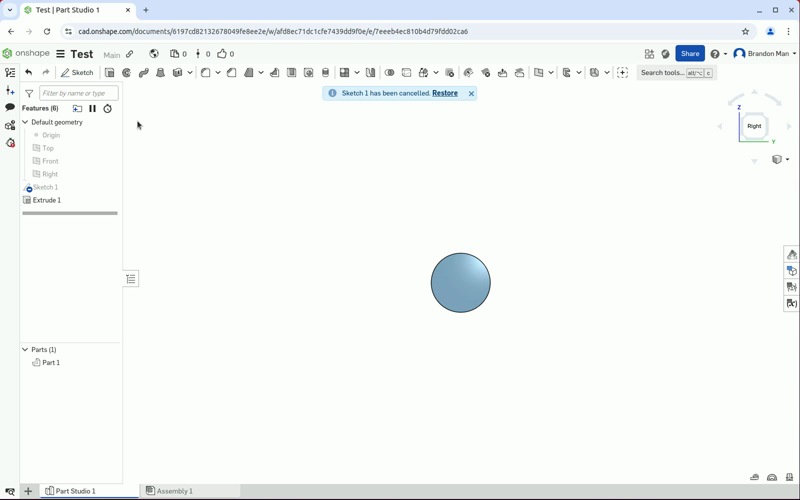
mouse_move(73, 189)
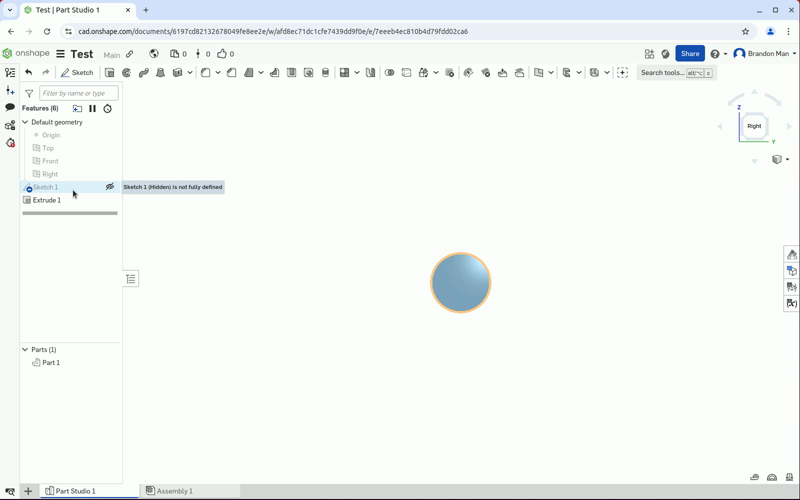
click(73, 189)
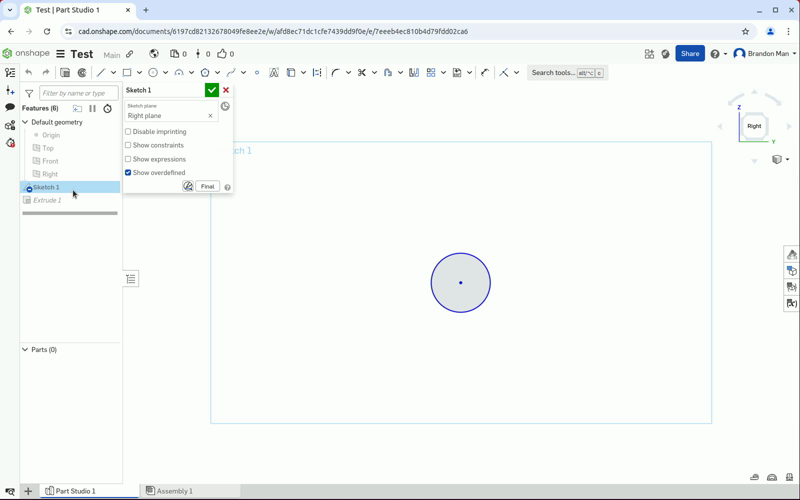
mouse_move(229, 92)
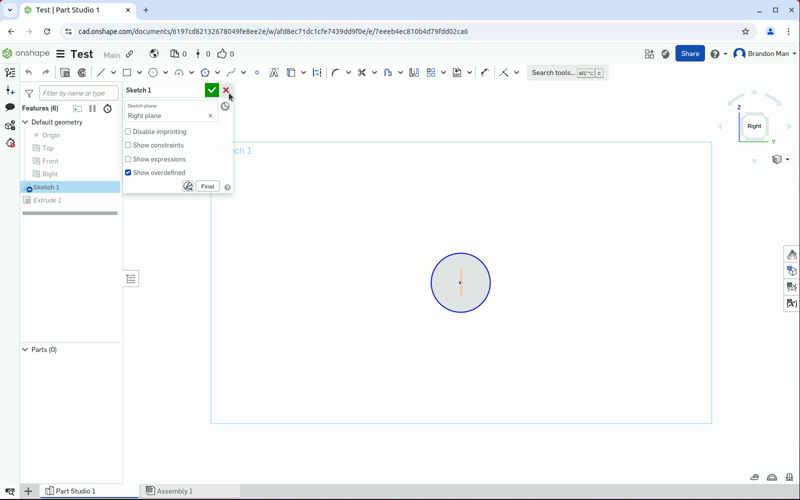
click(229, 92)
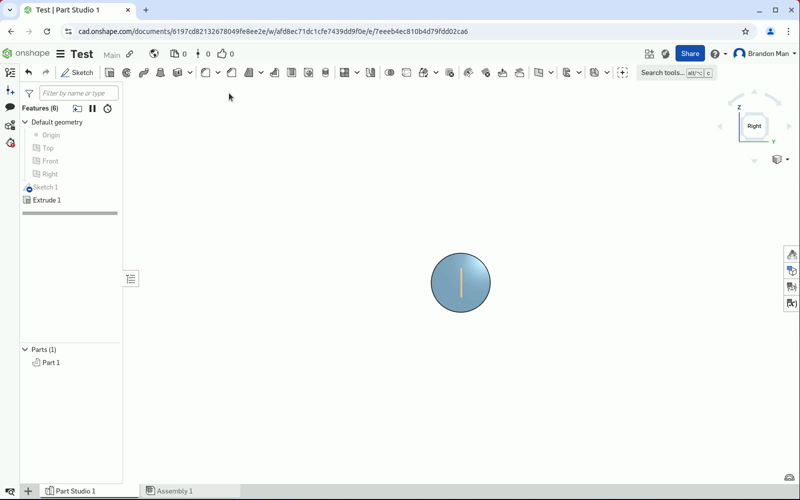
mouse_move(541, 75)
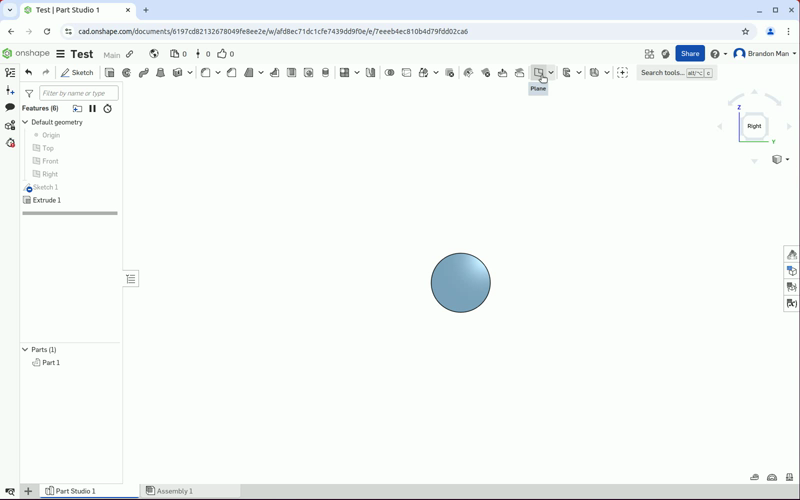
click(541, 75)
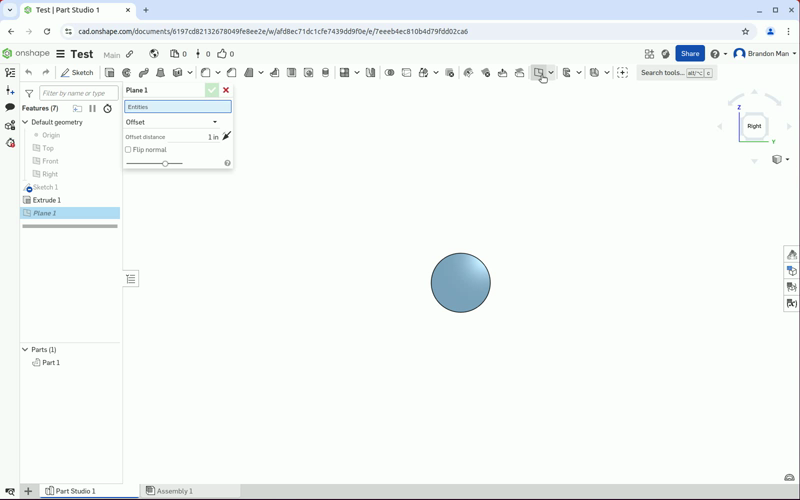
mouse_move(73, 176)
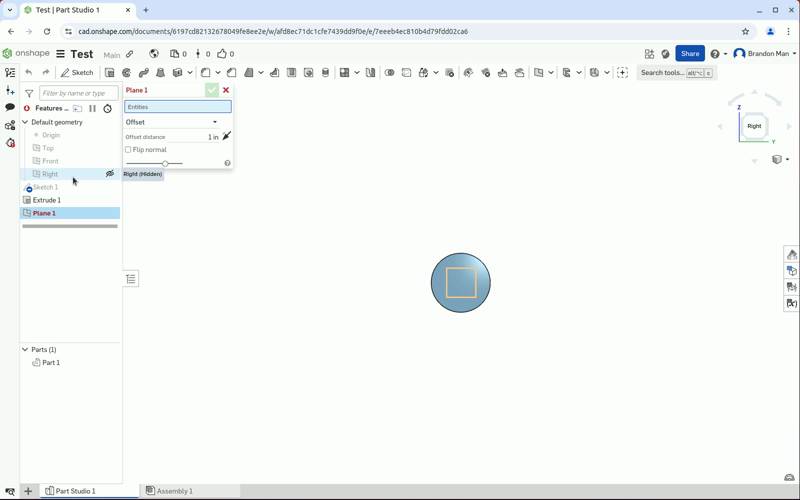
click(73, 176)
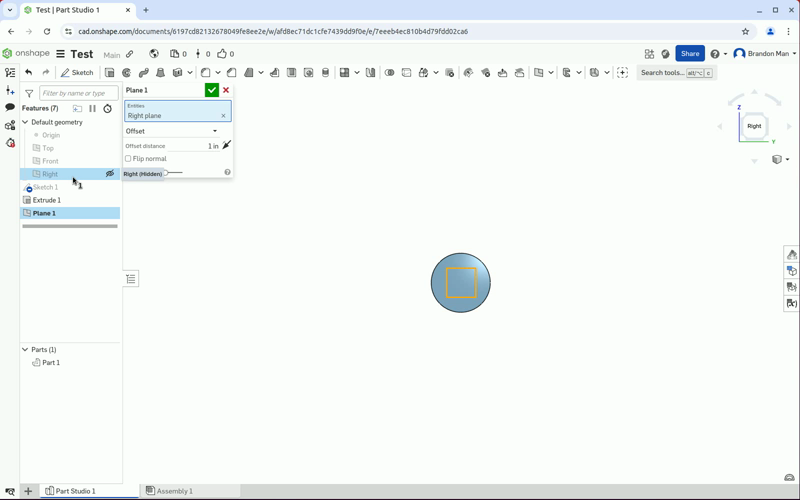
key(tab, 2)
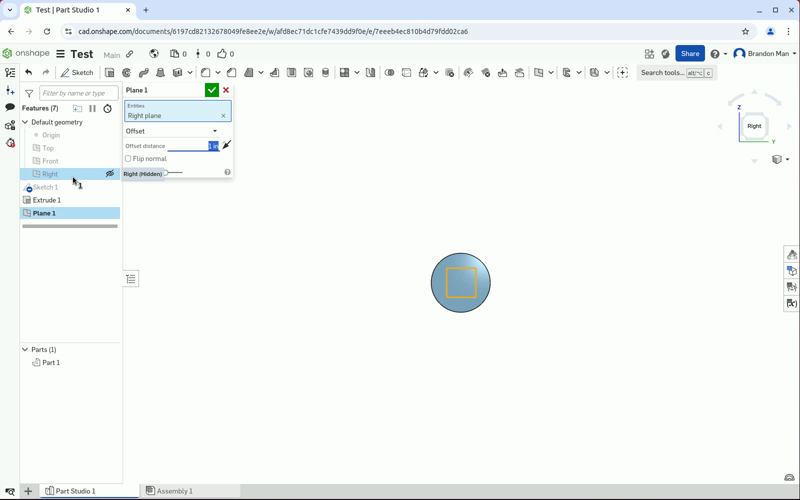
text(1.202)
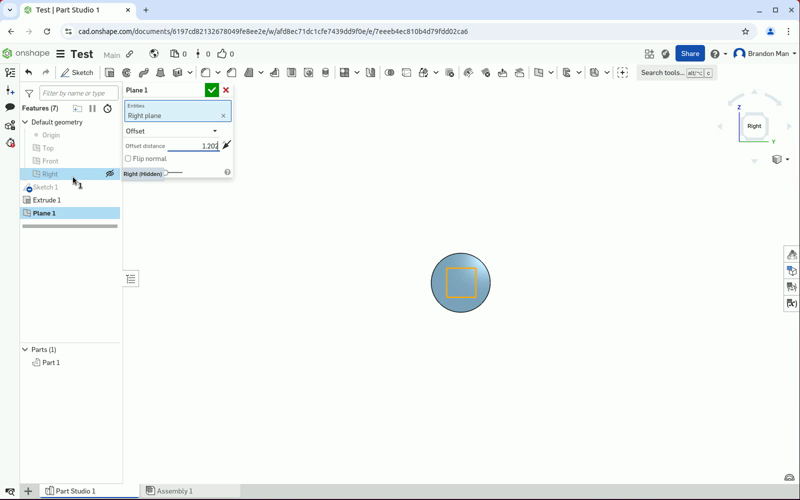
key(enter, 2)
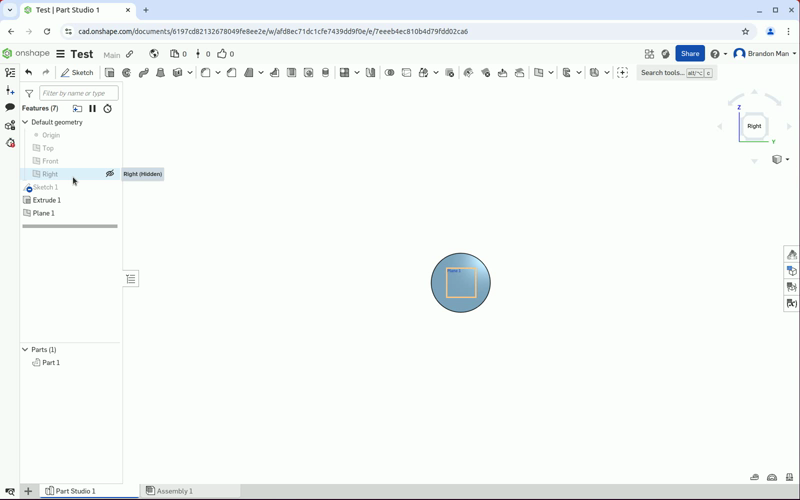
key(shift+s)
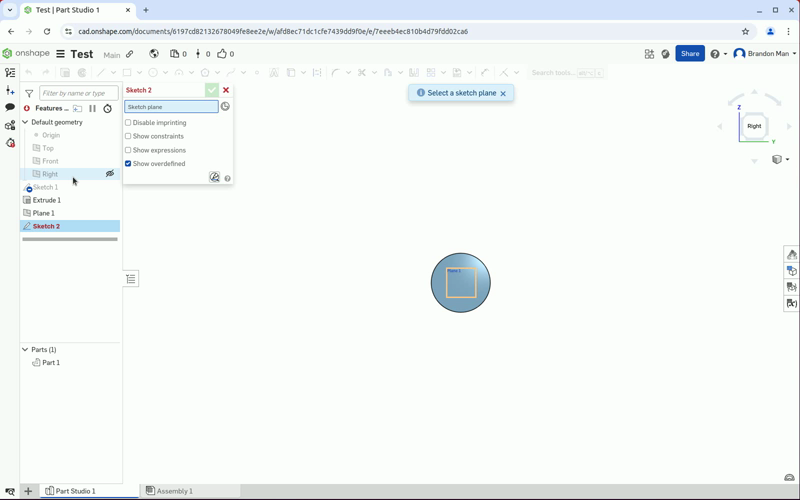
mouse_move(73, 215)
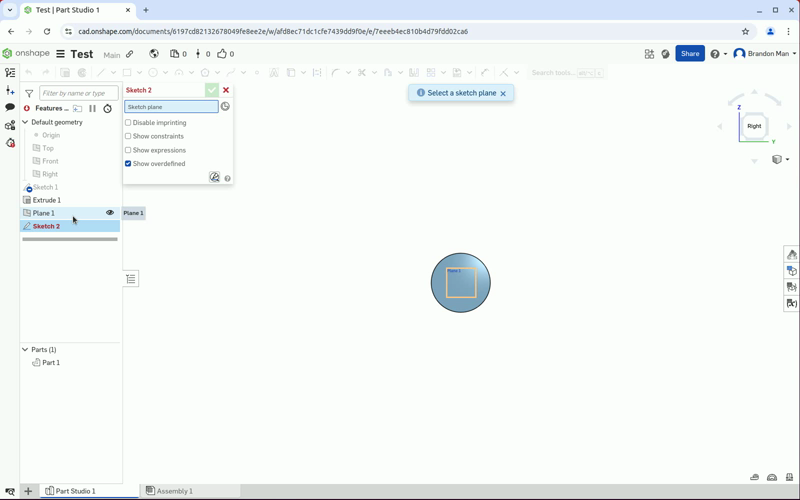
click(73, 215)
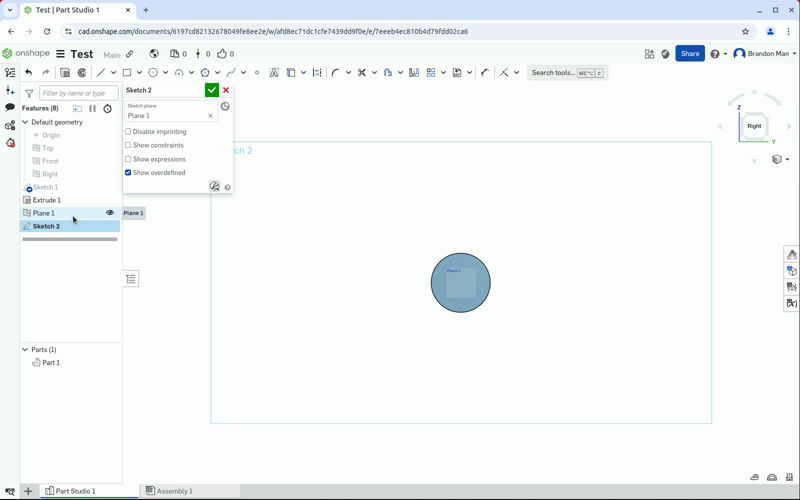
mouse_move(73, 352)
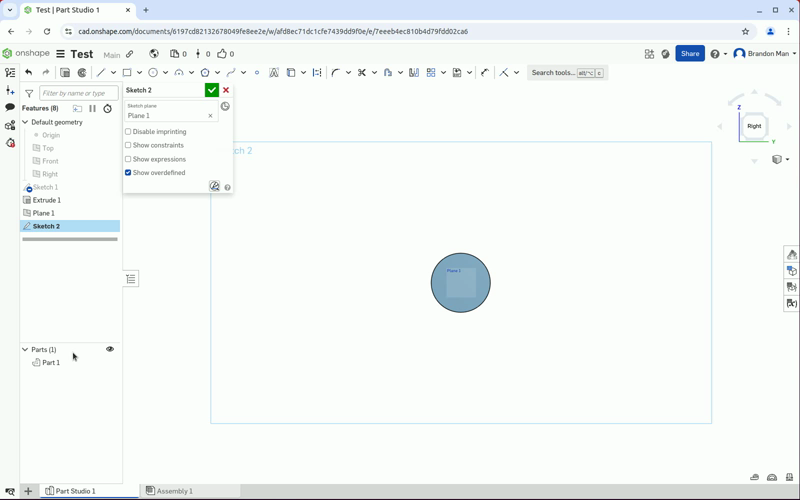
key(y)
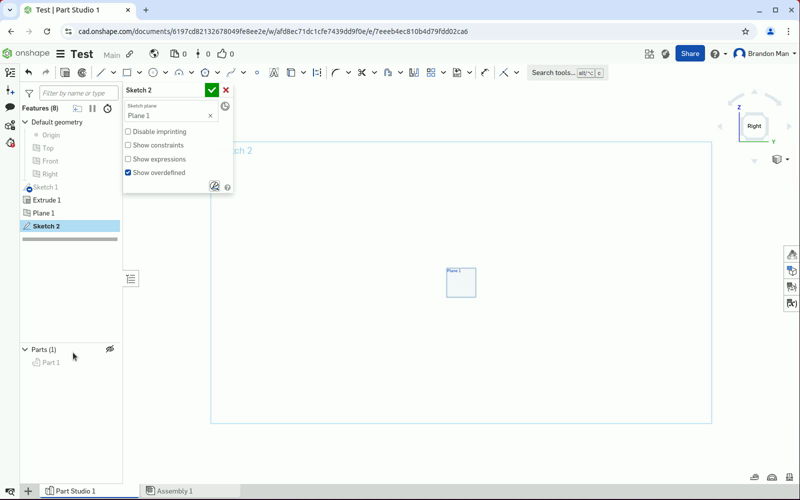
key(c)
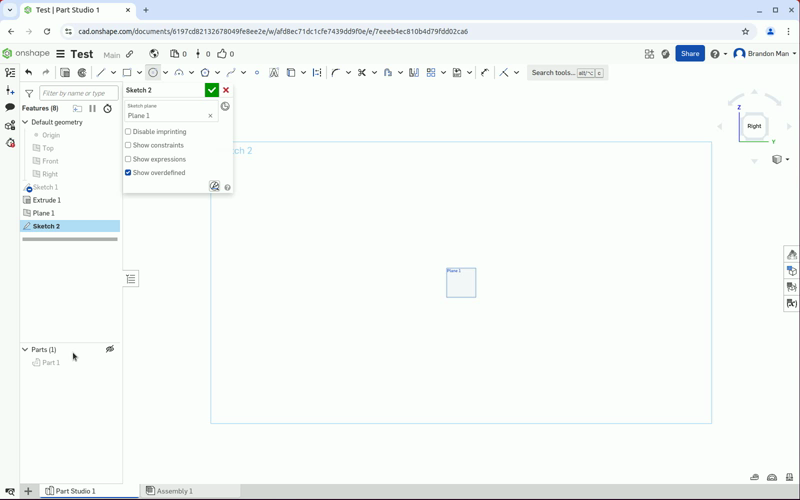
key_down(shift)
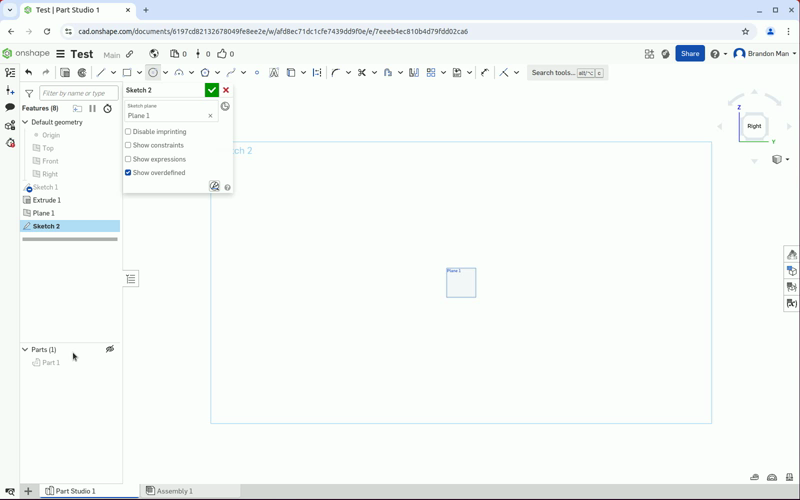
mouse_move(461, 282)
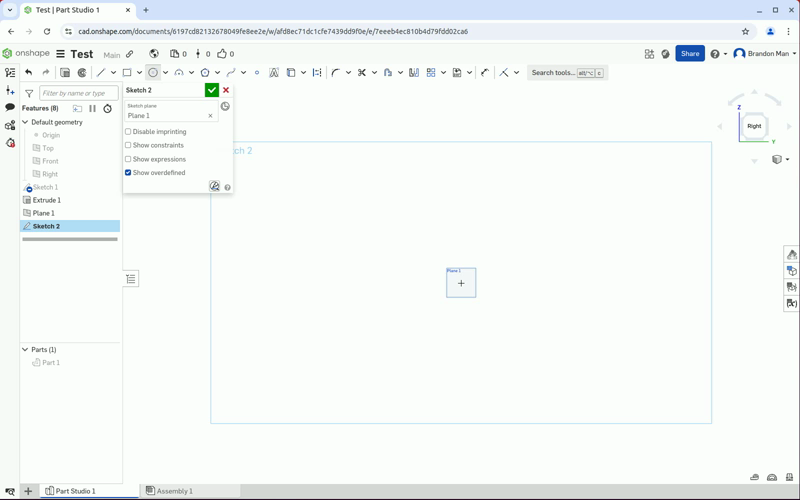
click(461, 282)
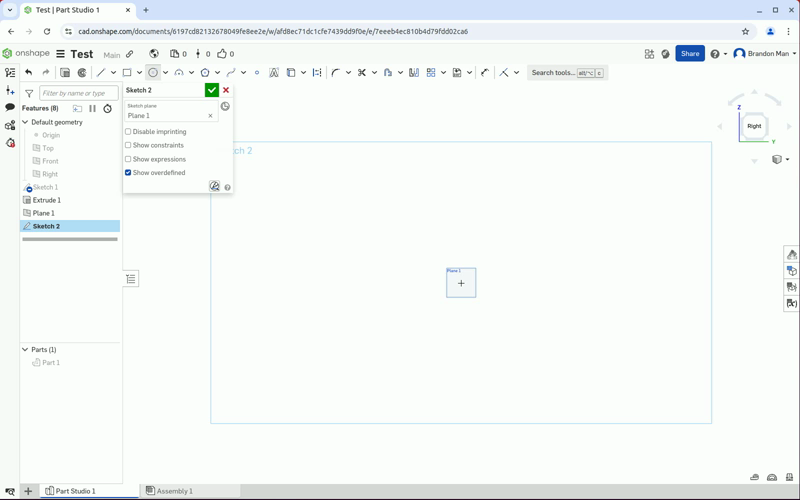
key_up(shift)
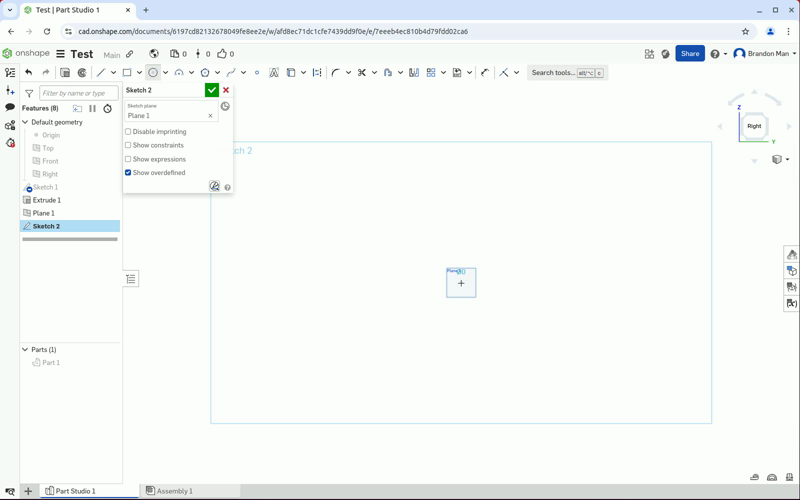
mouse_move(486, 282)
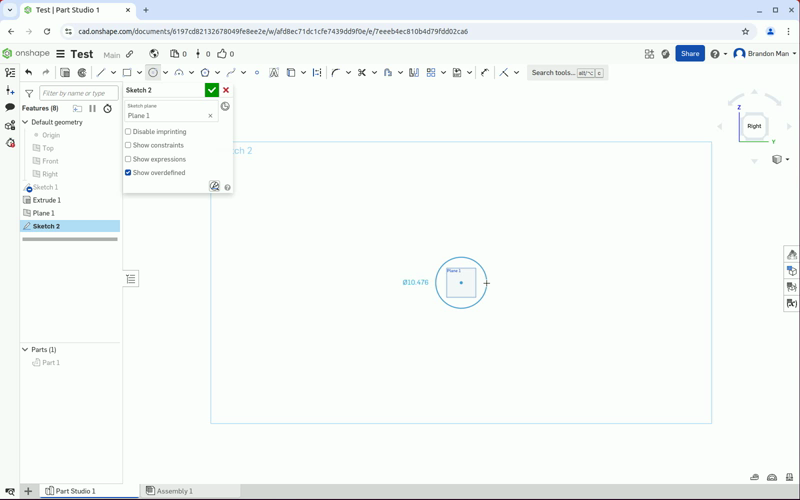
click(486, 282)
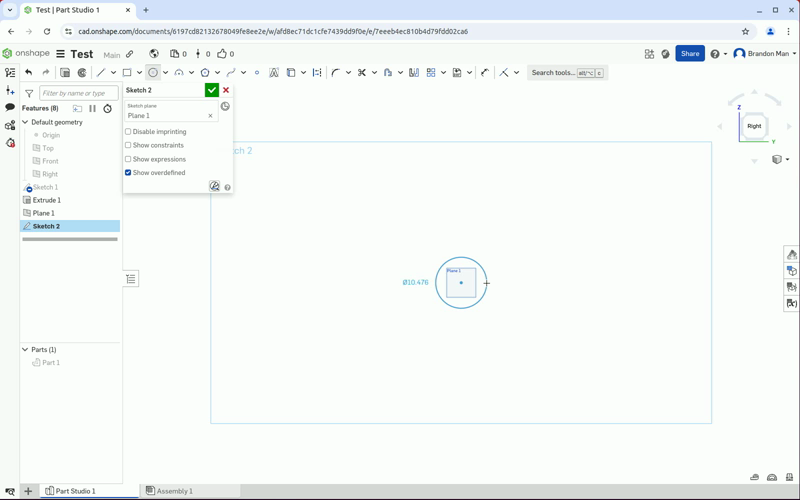
key(esc)
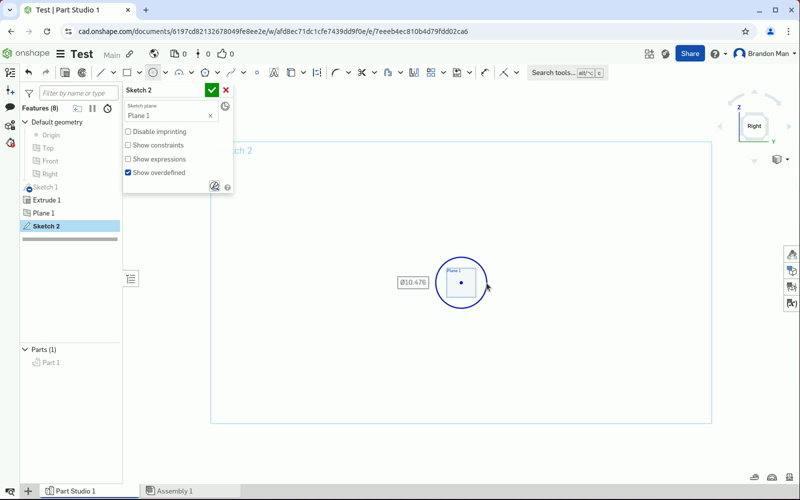
key(c)
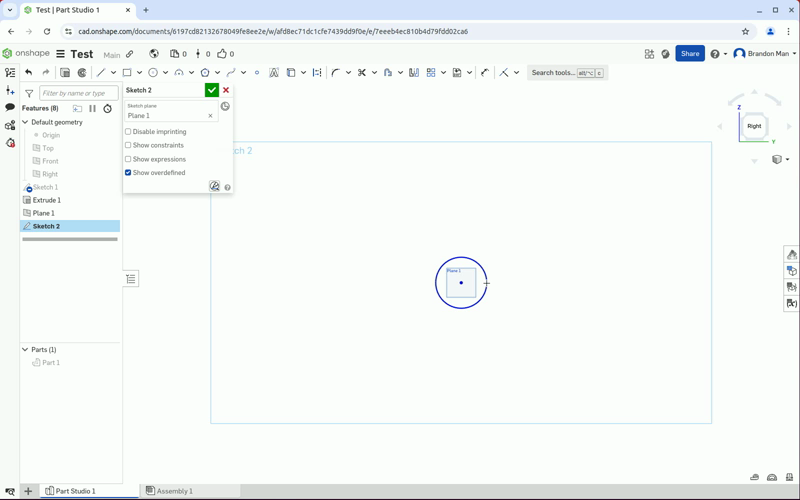
key_down(shift)
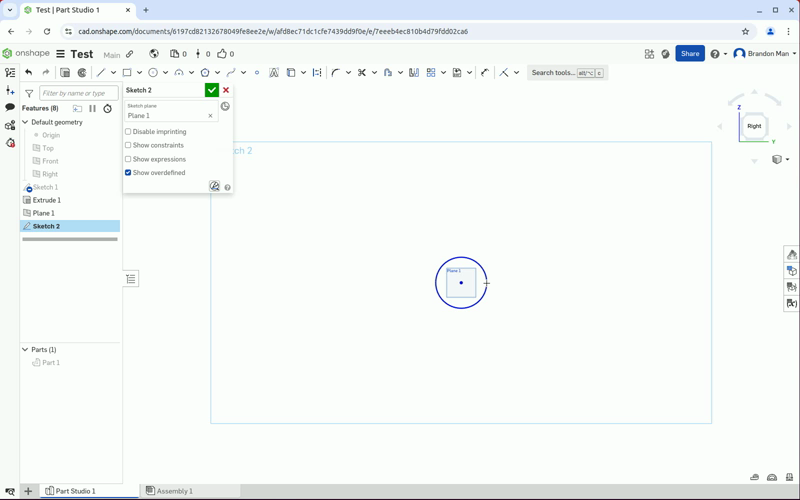
mouse_move(461, 282)
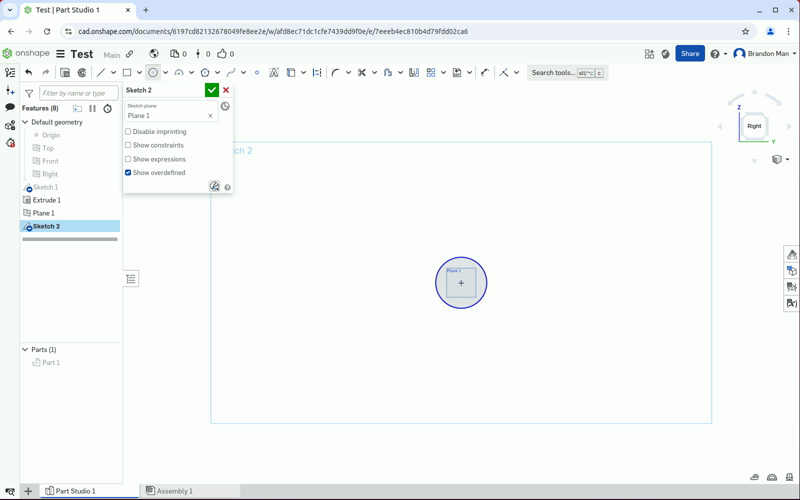
click(461, 282)
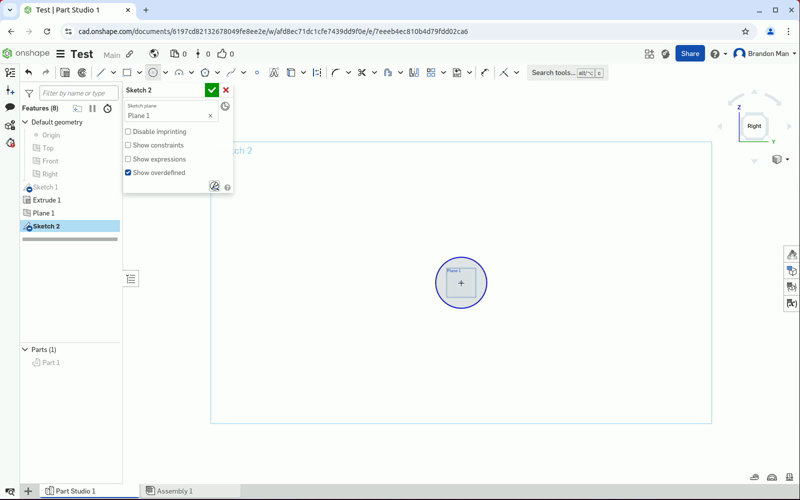
key_up(shift)
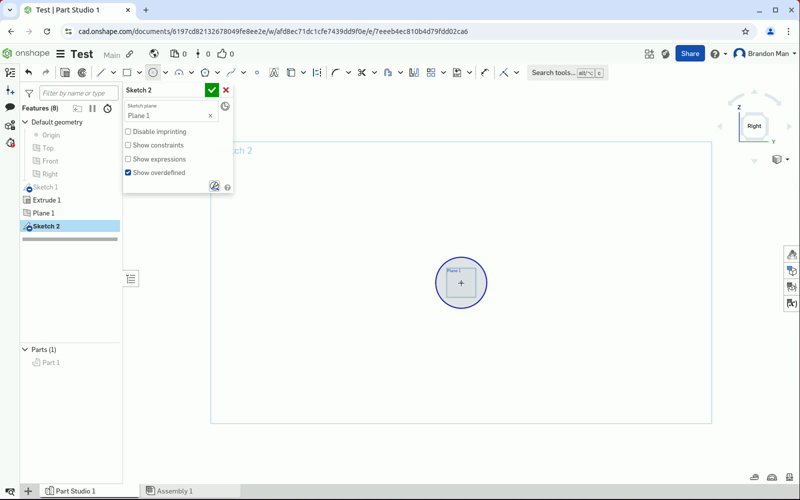
mouse_move(484, 282)
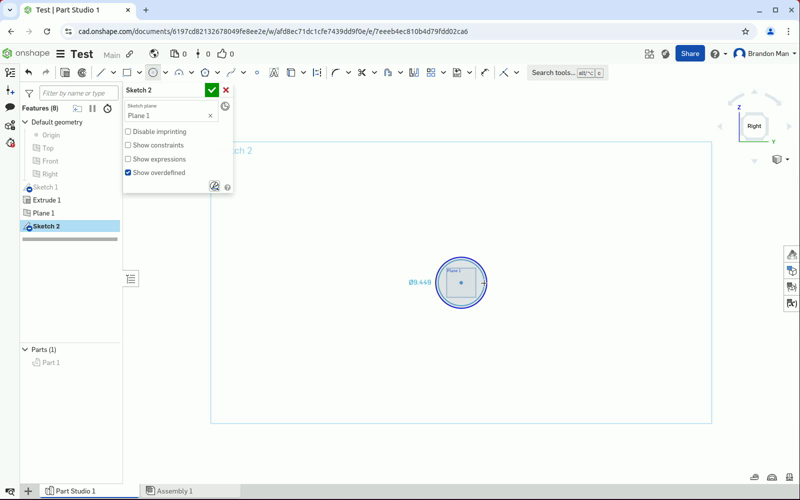
scroll(6)
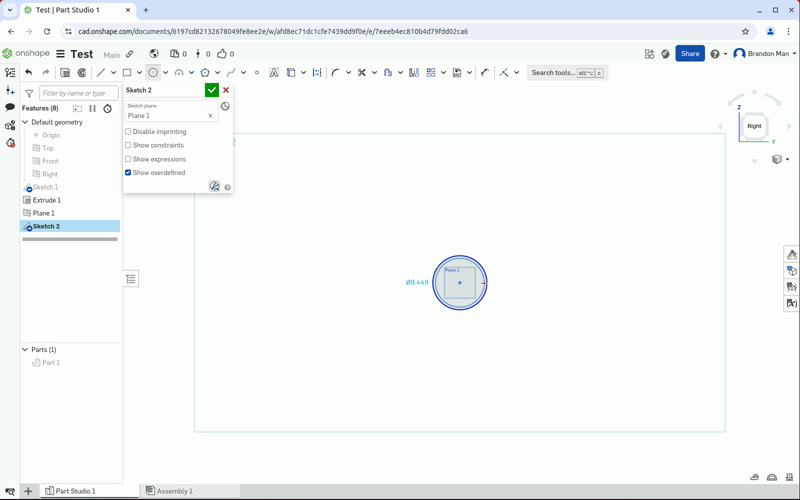
scroll(6)
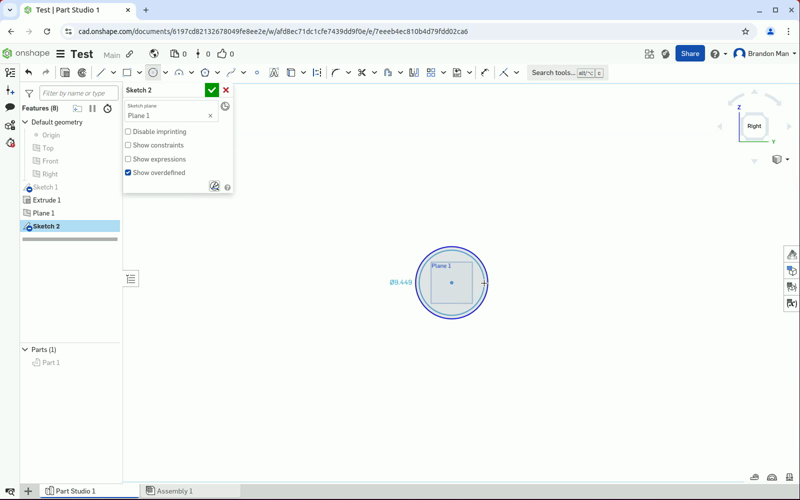
scroll(6)
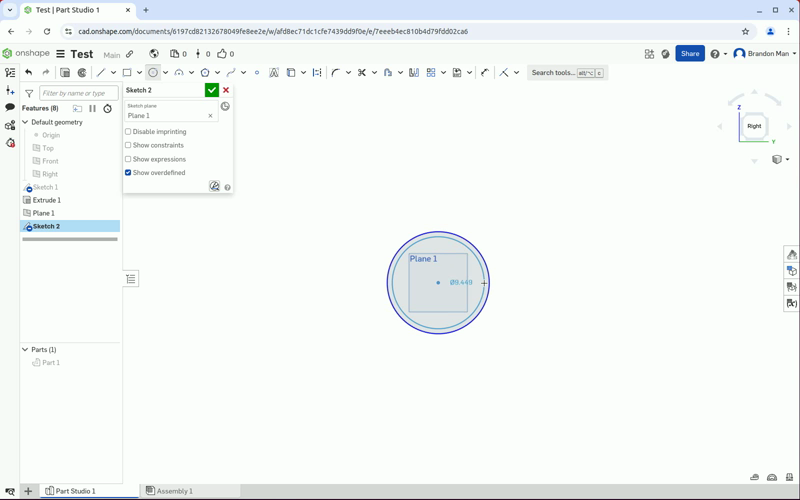
scroll(6)
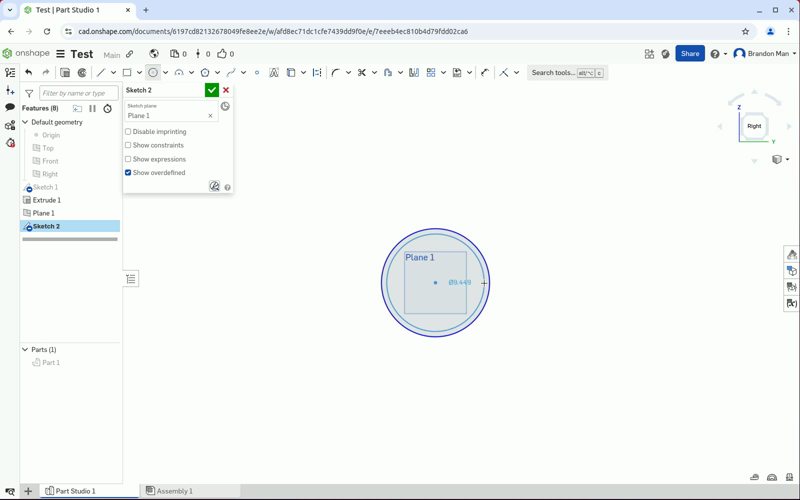
scroll(6)
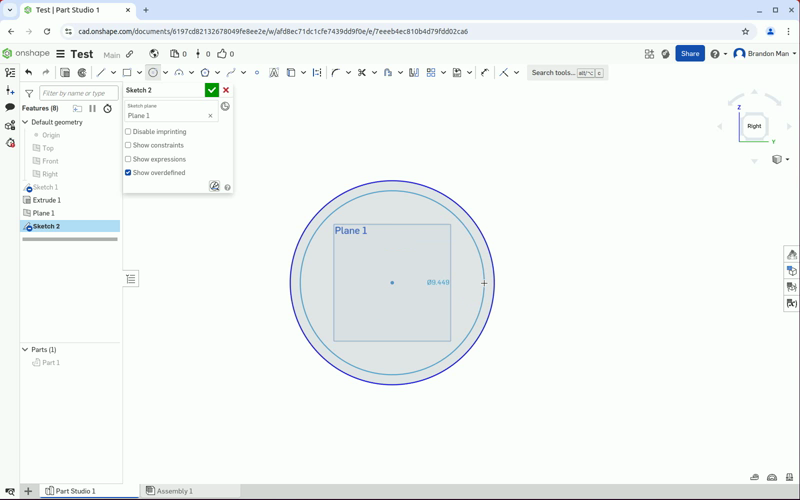
scroll(6)
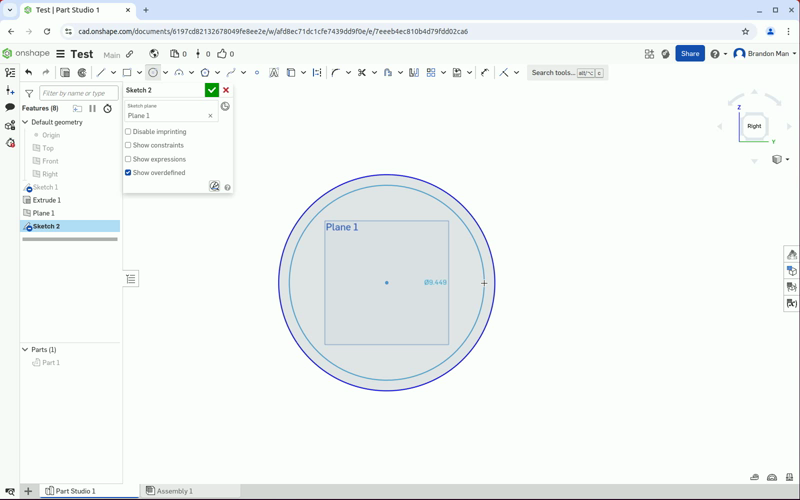
scroll(6)
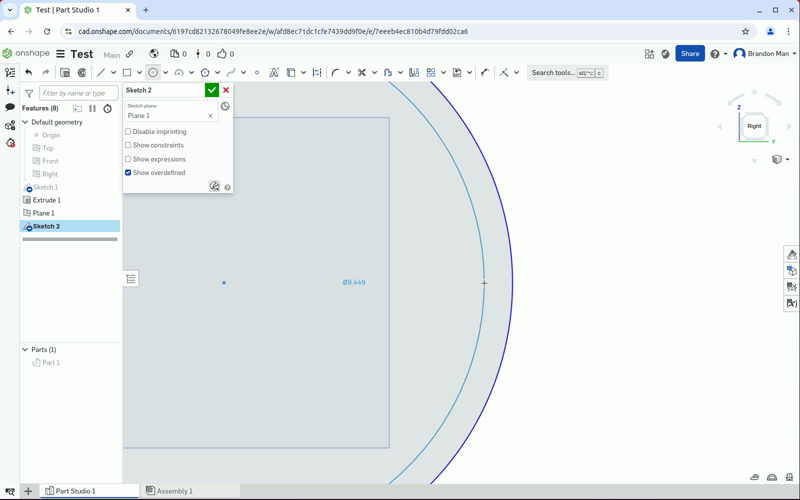
click(484, 282)
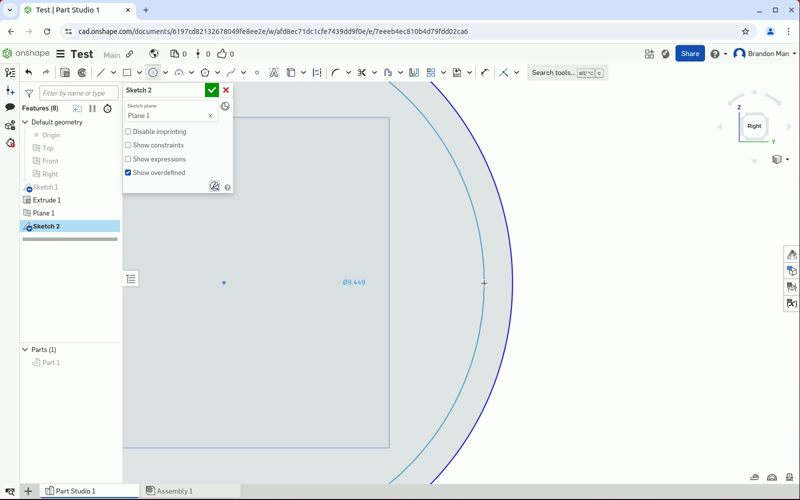
scroll(-6)
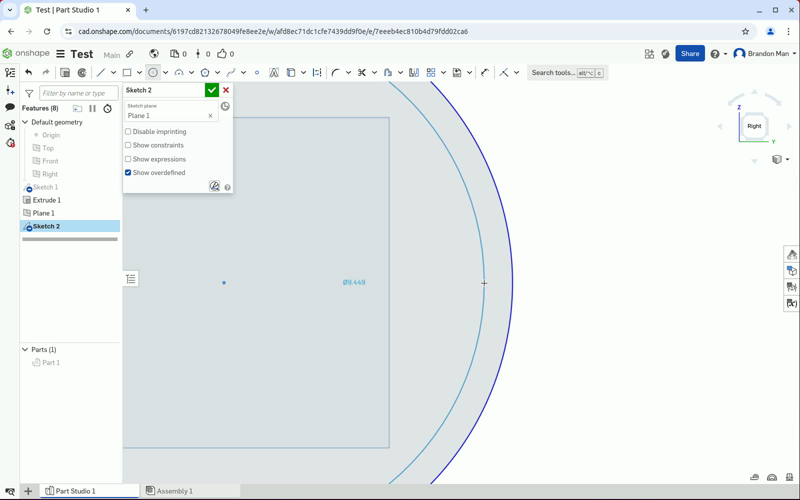
scroll(-6)
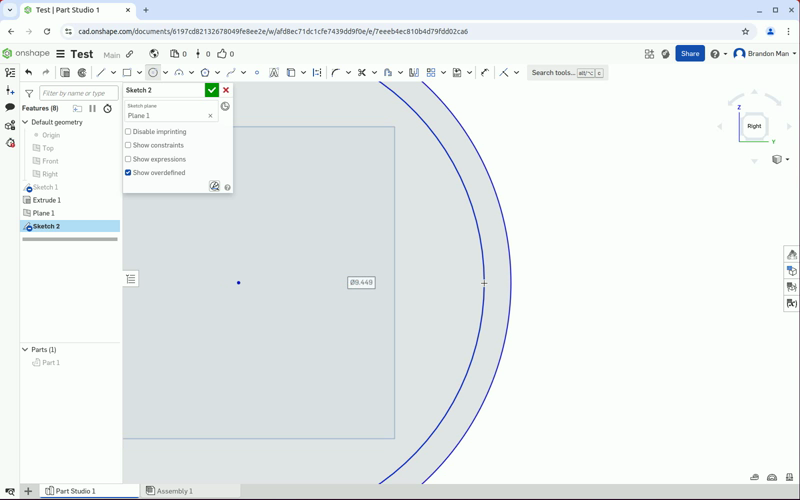
scroll(-6)
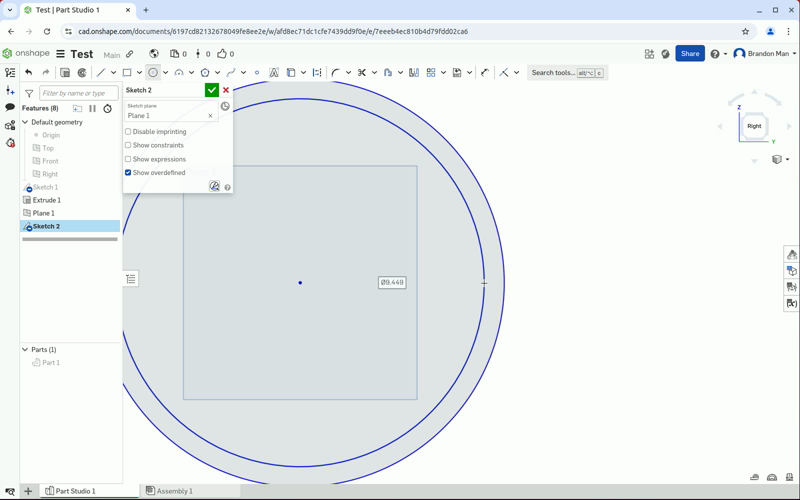
scroll(-6)
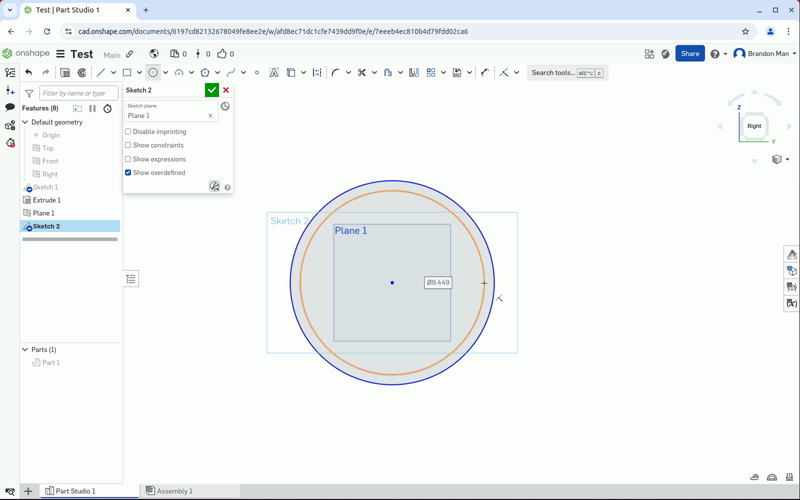
scroll(-6)
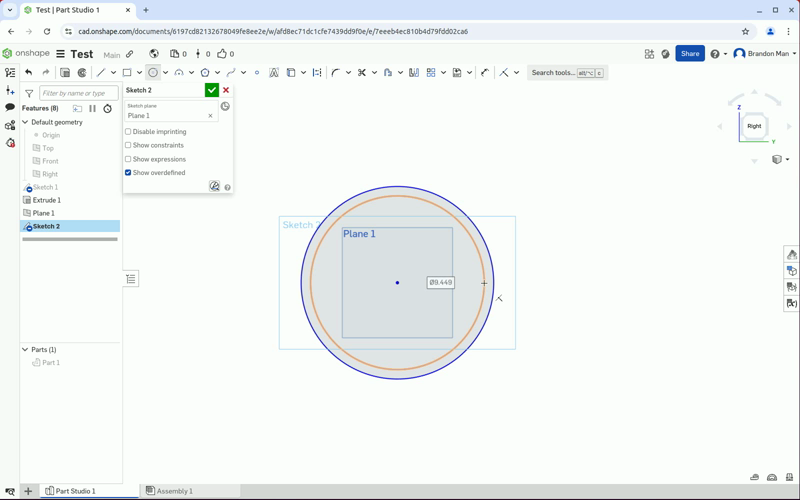
scroll(-6)
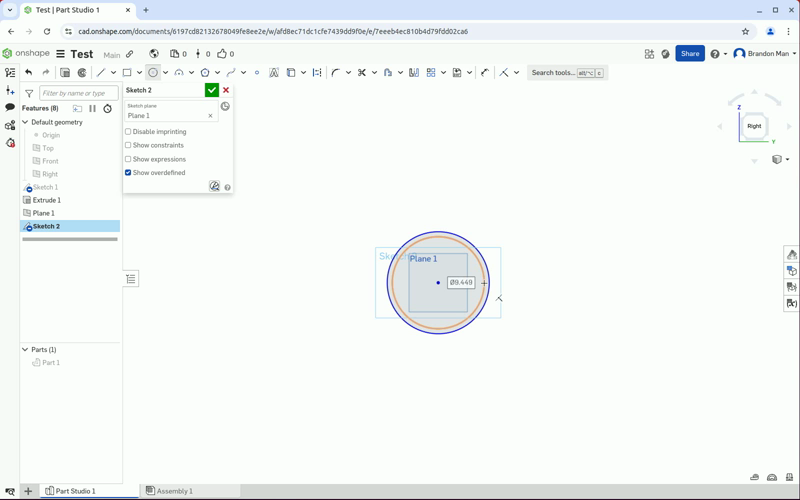
scroll(-6)
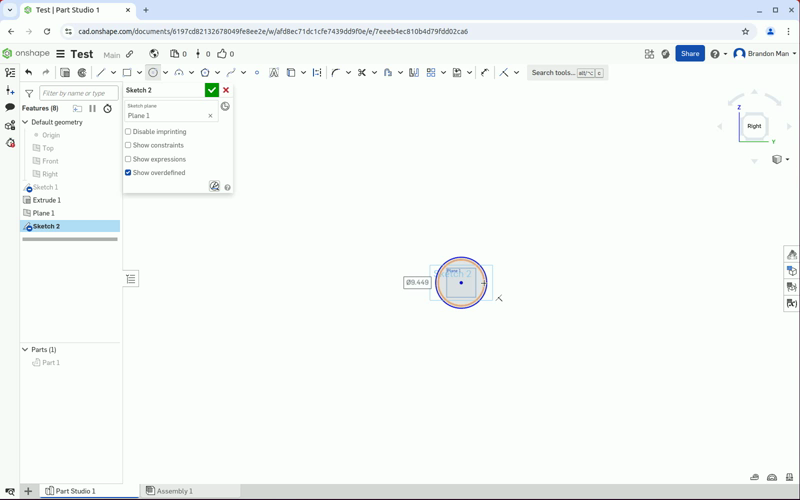
key(esc)
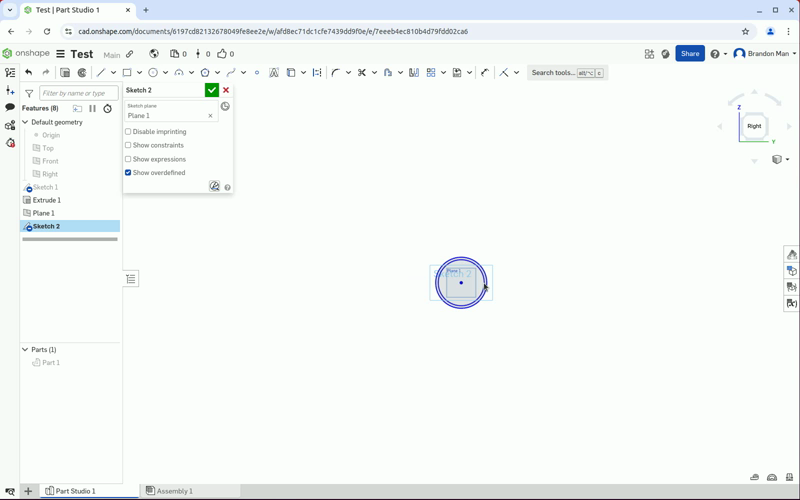
mouse_move(476, 264)
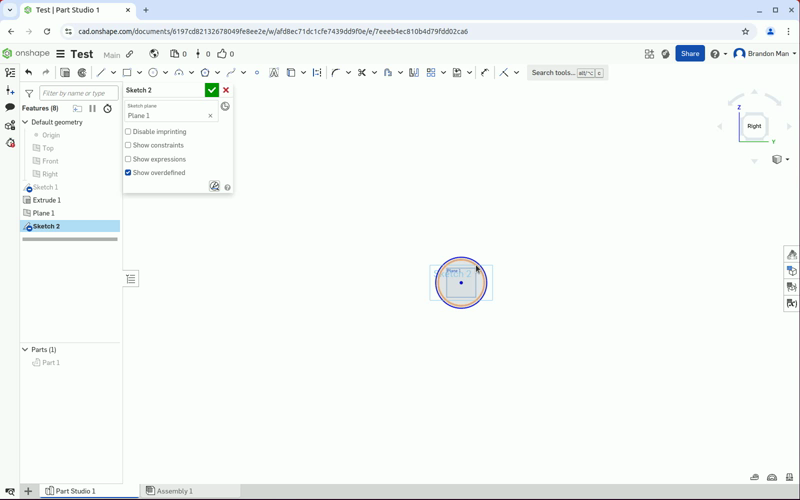
scroll(6)
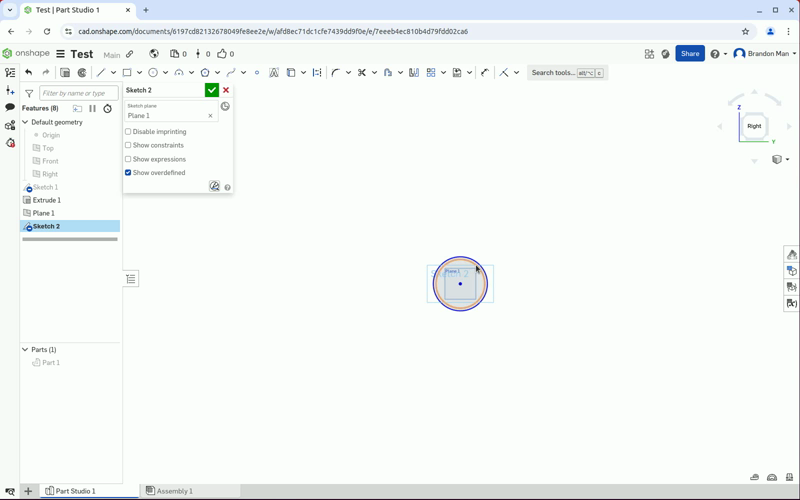
scroll(6)
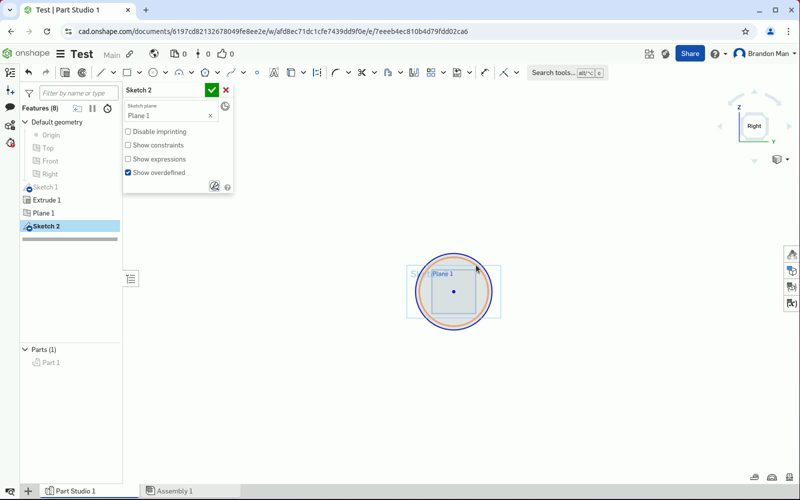
scroll(6)
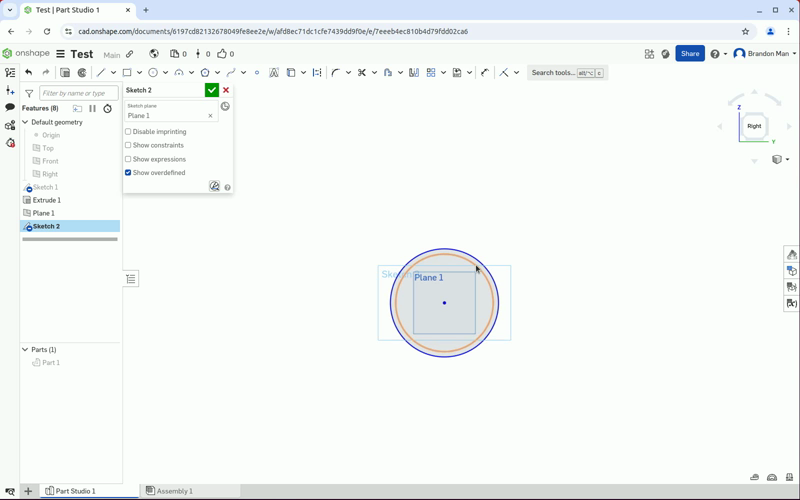
scroll(6)
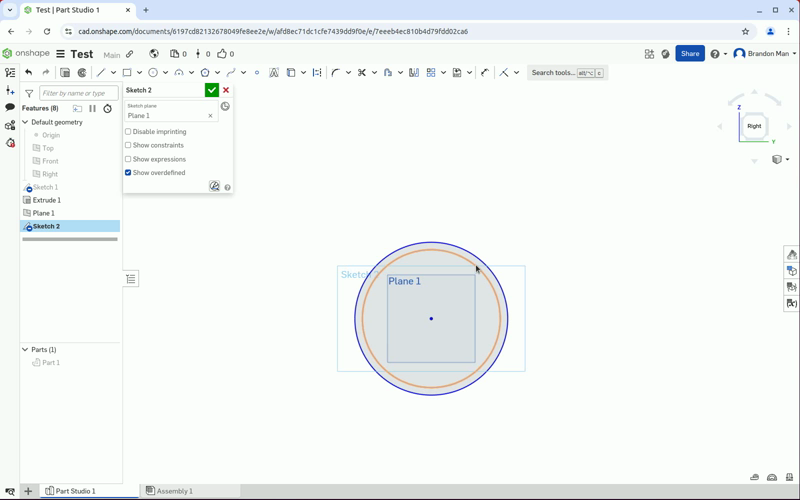
scroll(6)
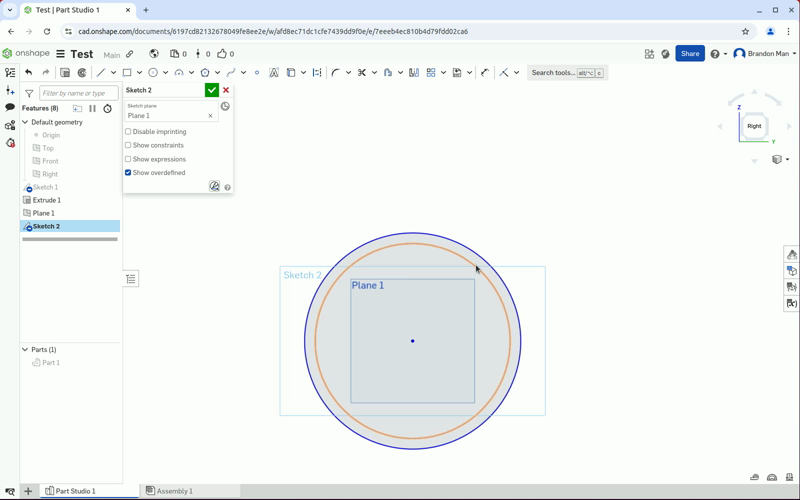
scroll(6)
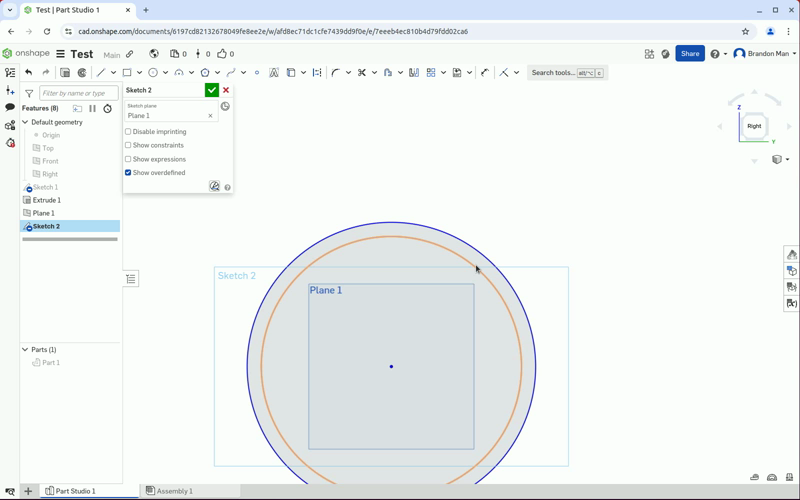
scroll(6)
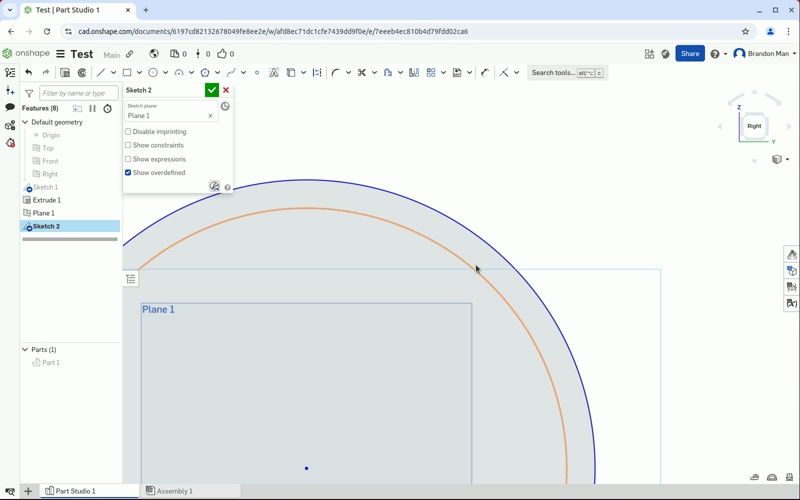
click(476, 264)
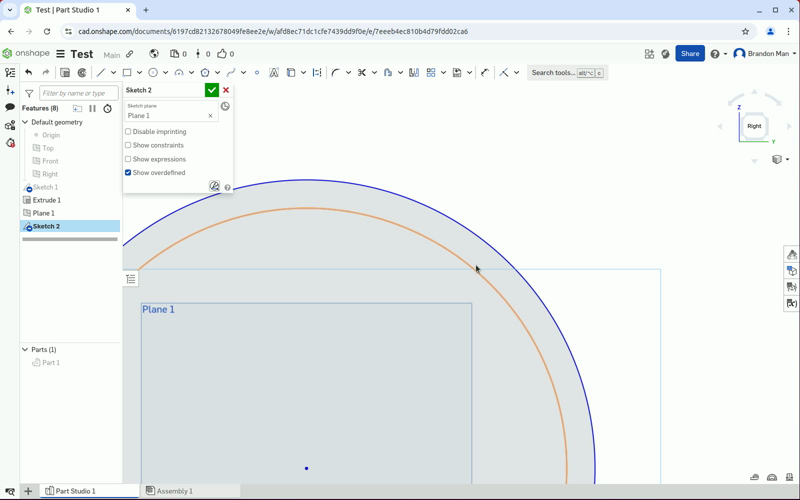
scroll(-6)
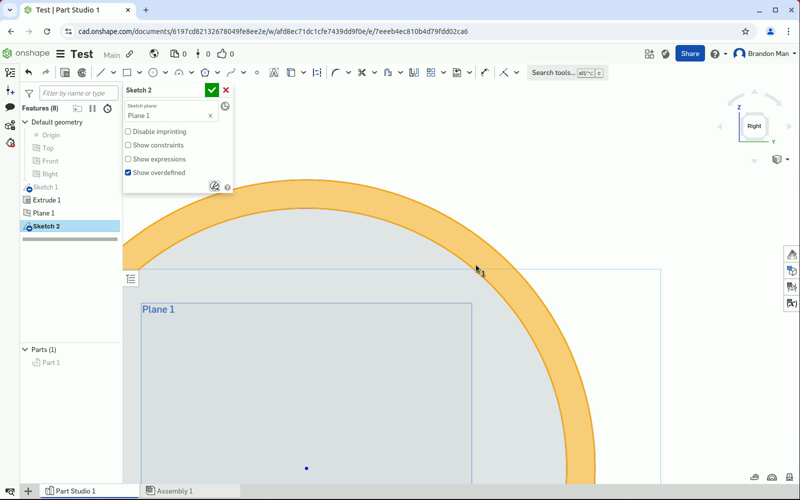
scroll(-6)
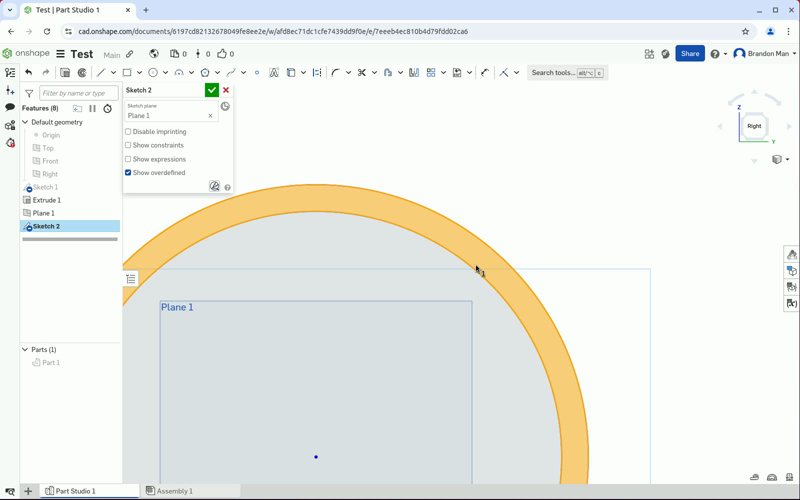
scroll(-6)
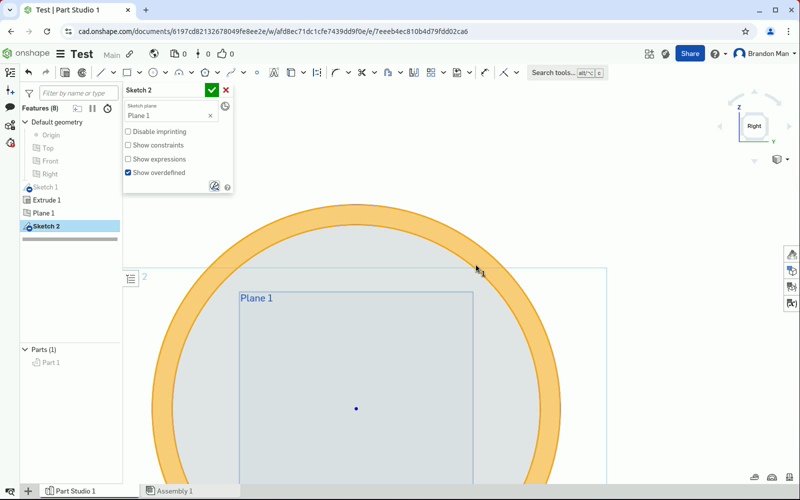
scroll(-6)
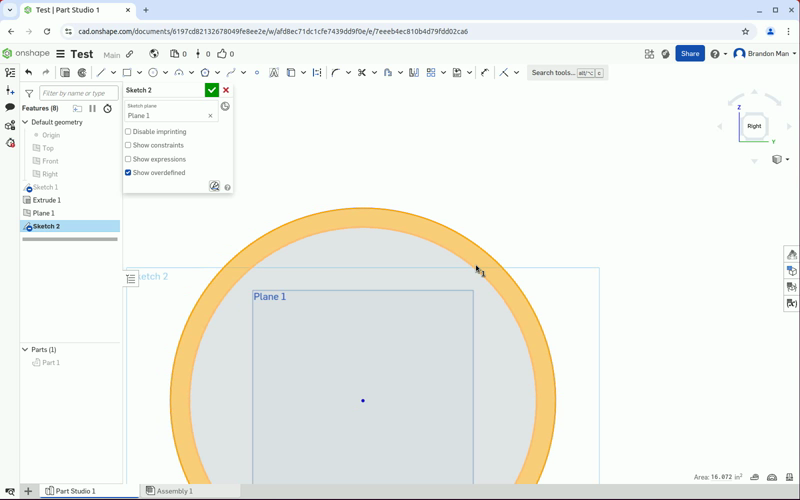
scroll(-6)
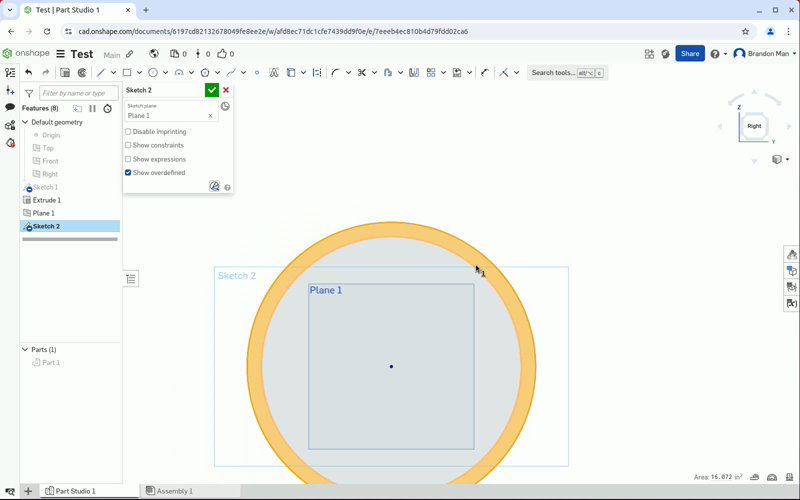
scroll(-6)
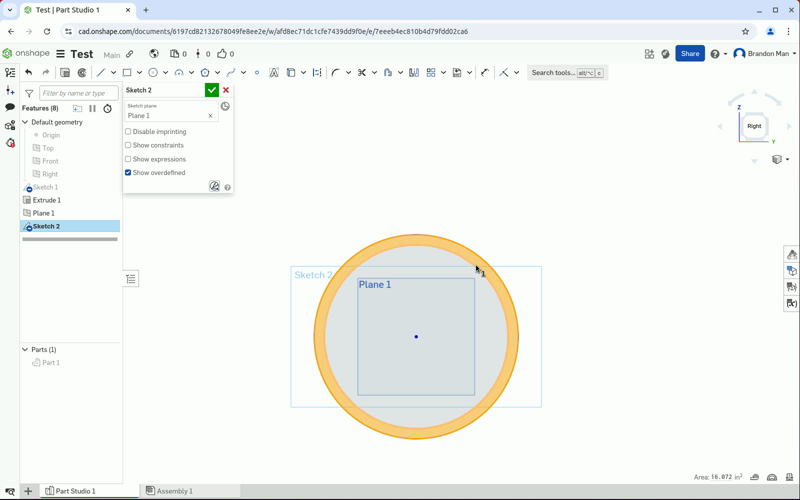
scroll(-6)
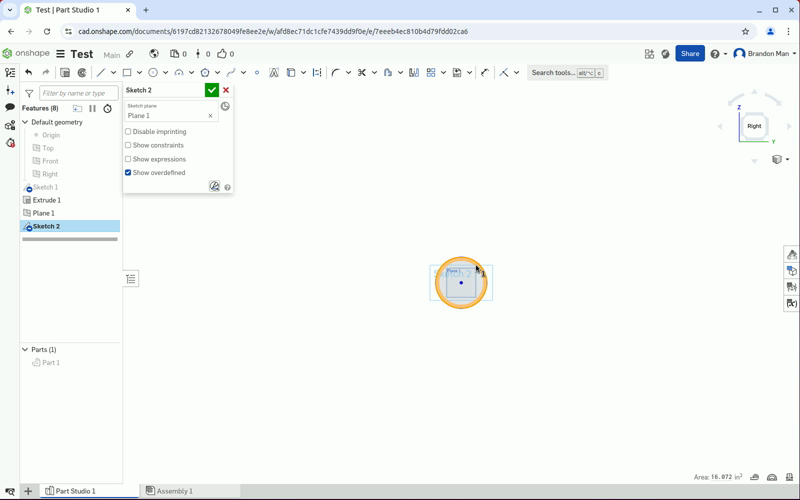
mouse_move(73, 352)
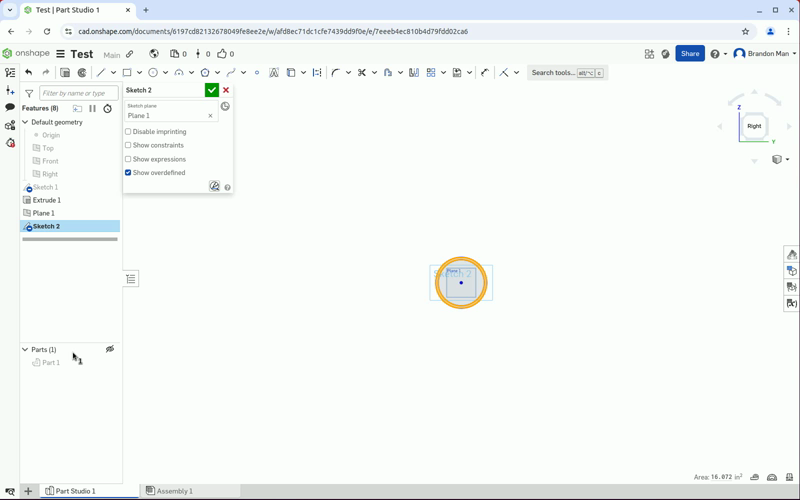
key(shift+y)
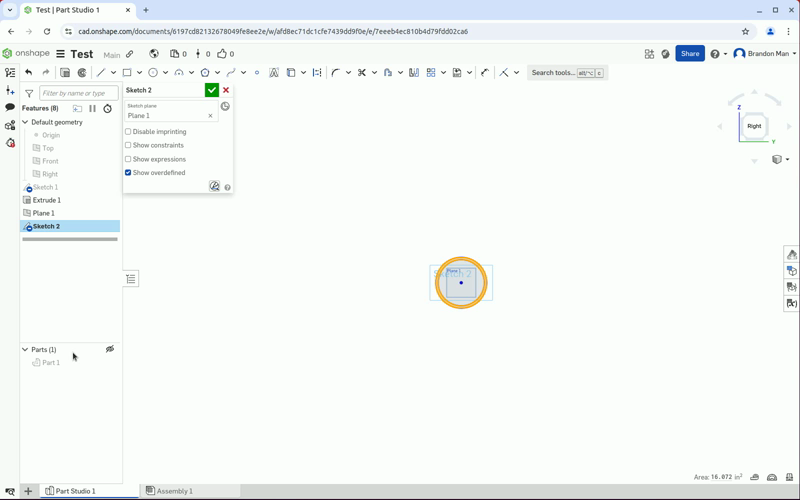
key(shift+e)
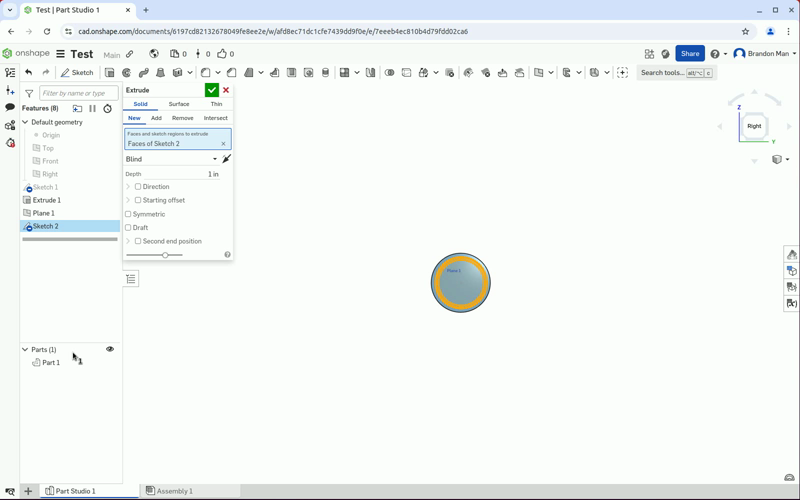
mouse_move(143, 106)
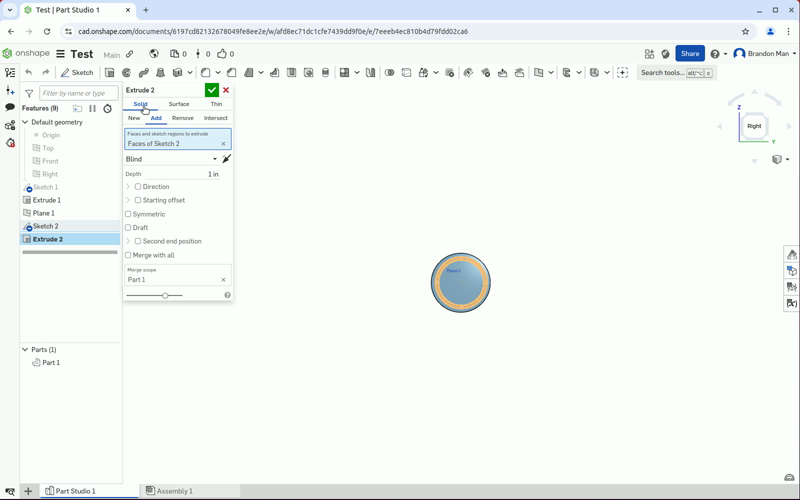
click(143, 106)
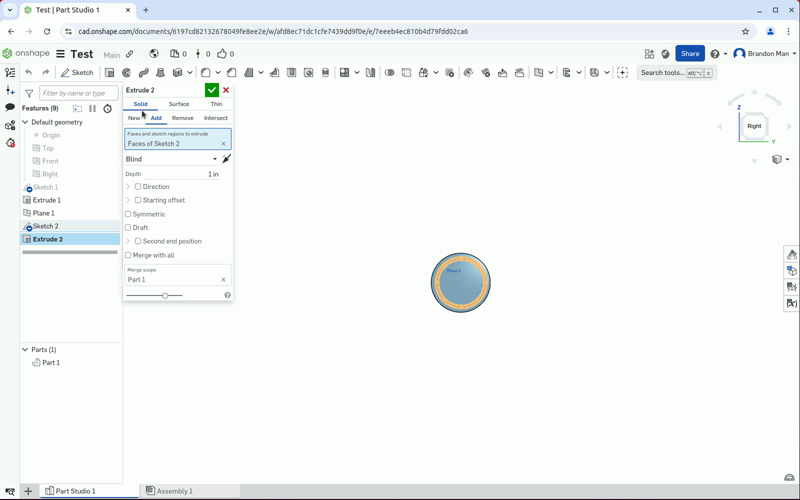
mouse_move(137, 120)
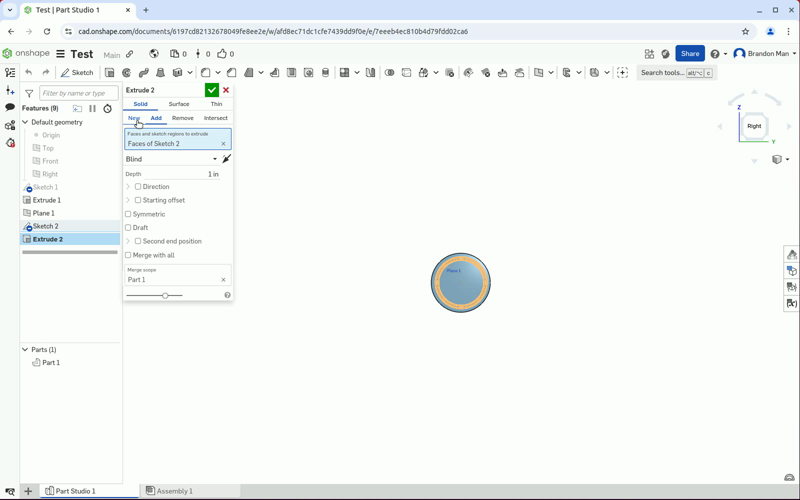
click(137, 120)
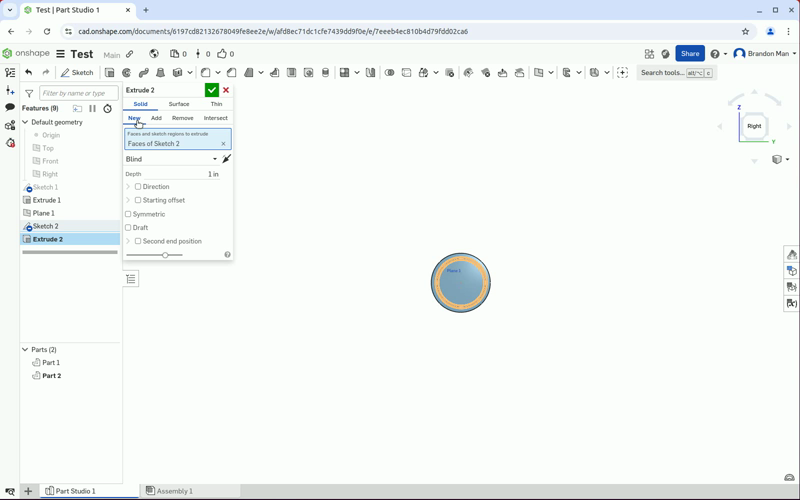
key(tab, 4)
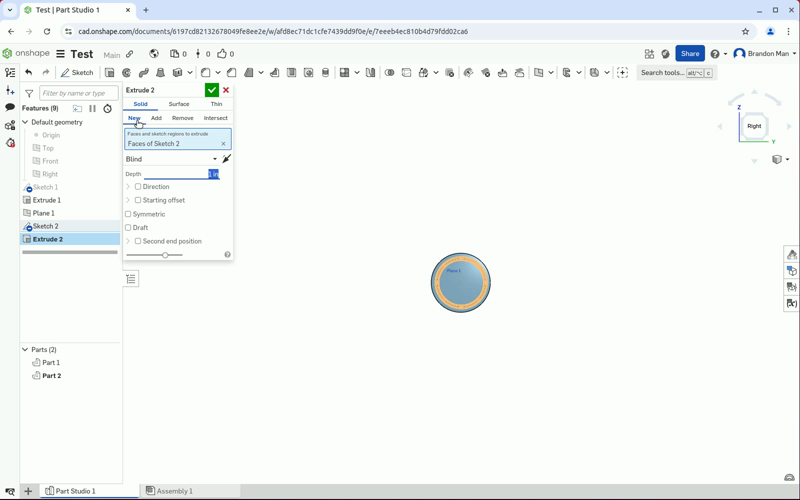
text(21.905)
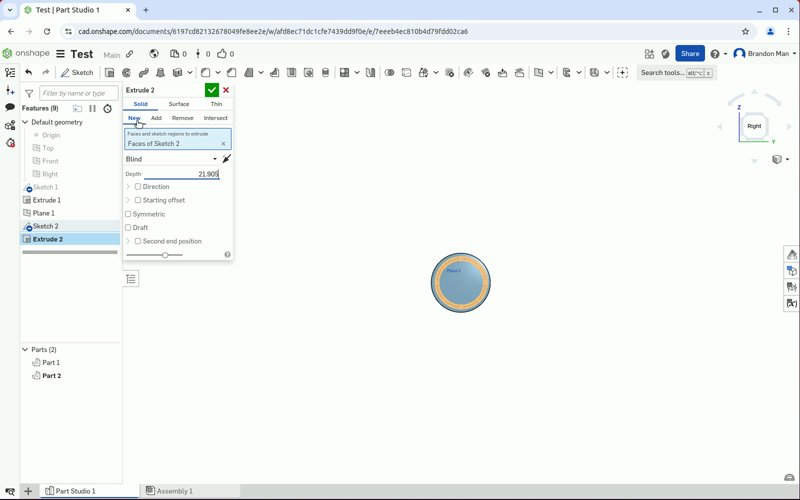
key(enter)
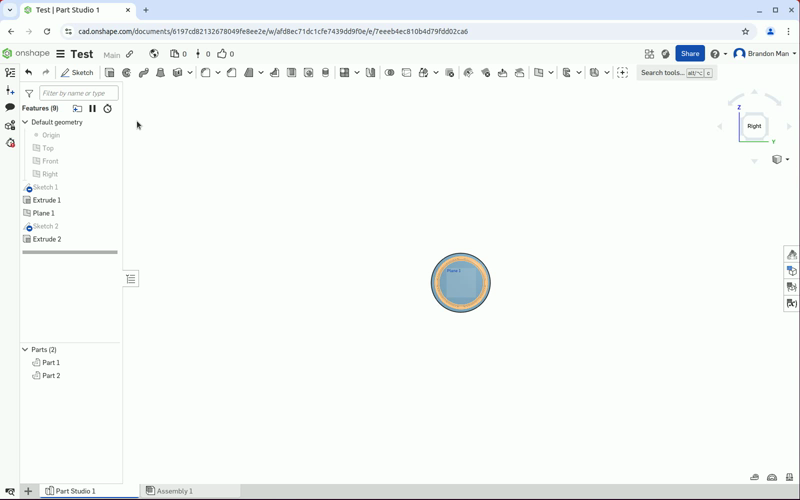
key(shift+h)
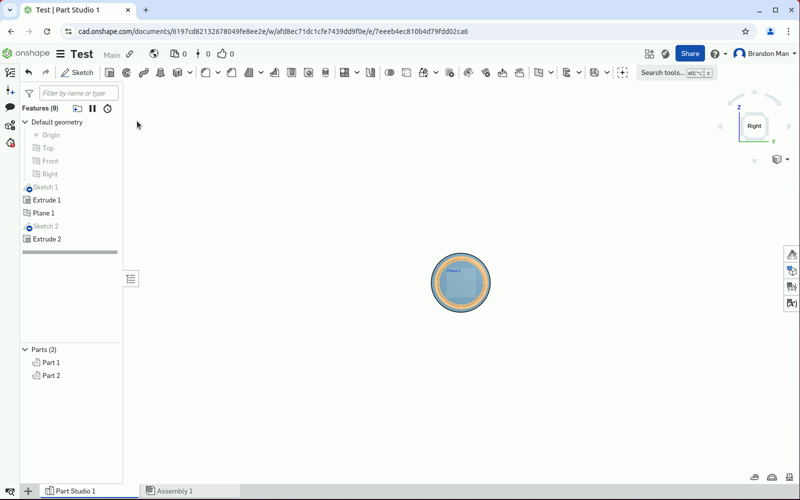
key(shift+h)
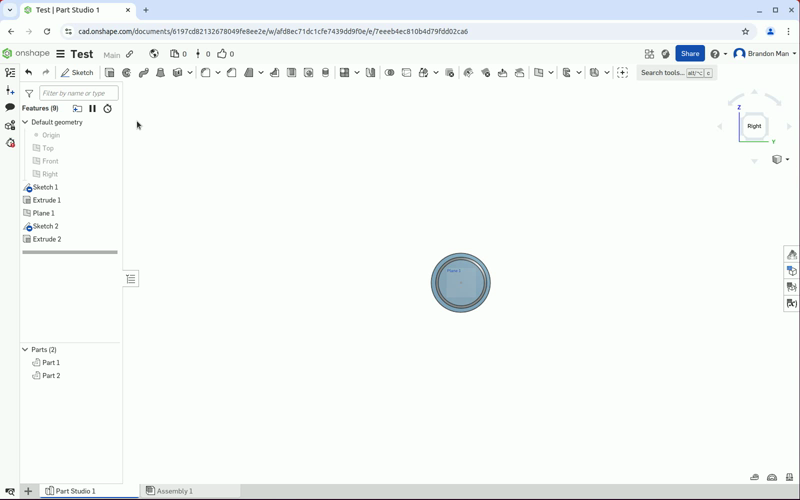
key(shift+7)
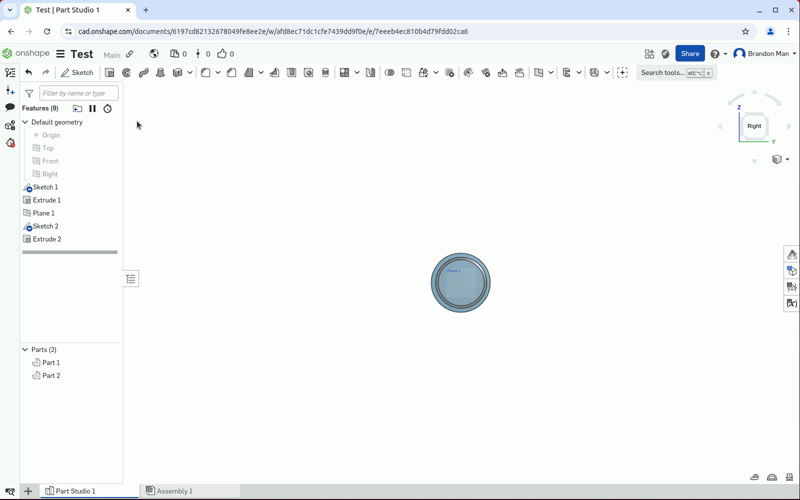
key(right, 2)
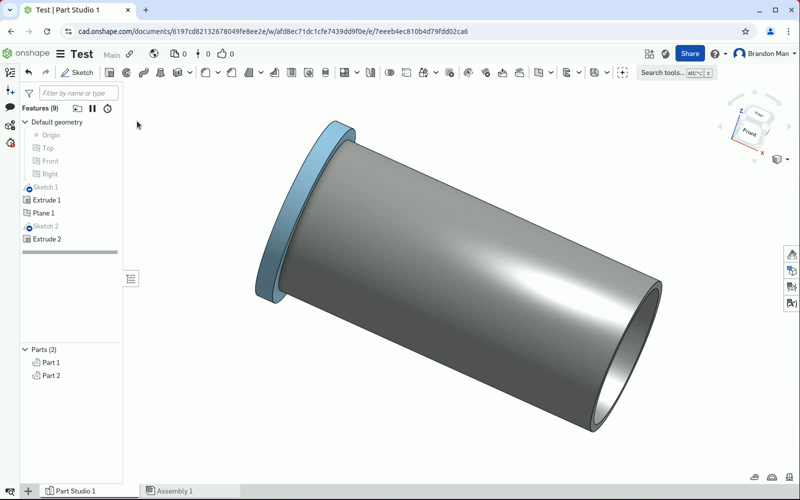
key(down, 2)
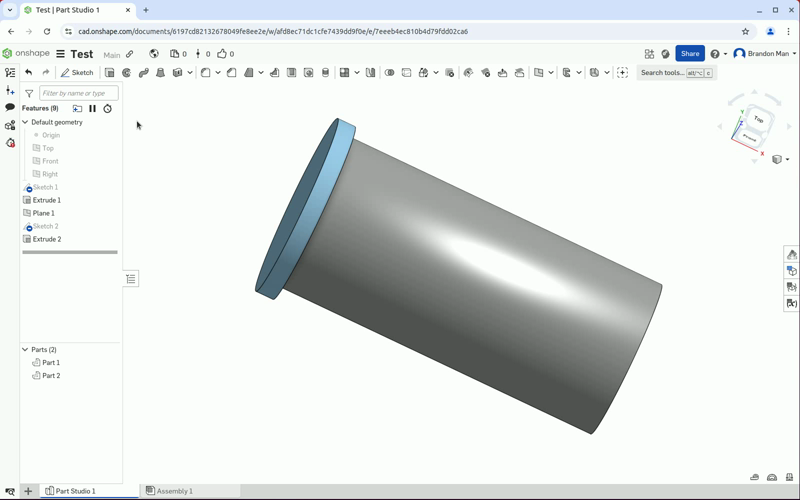
key(up, 2)
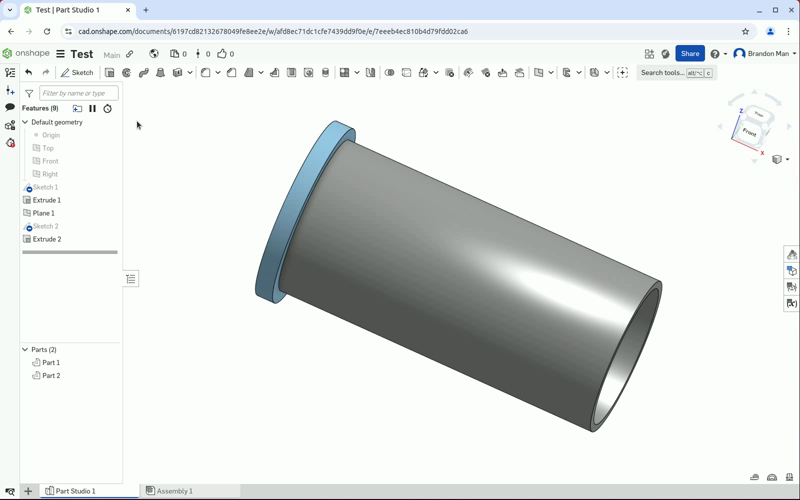
key(left, 2)
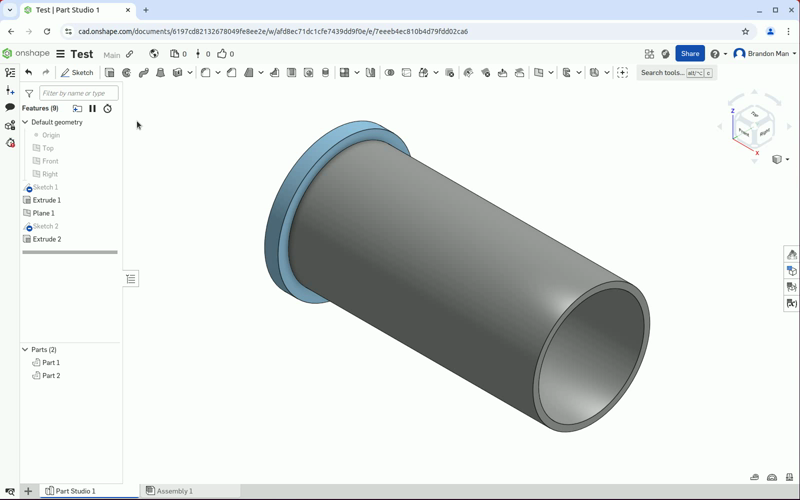
mouse_move(73, 189)
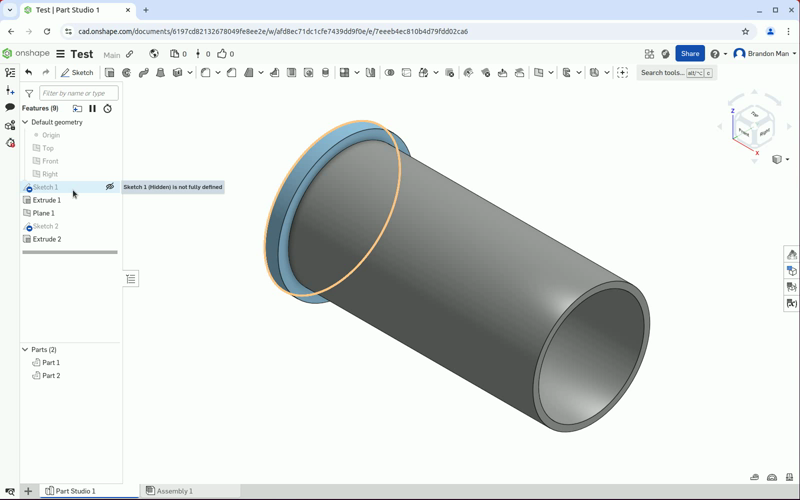
click(73, 189)